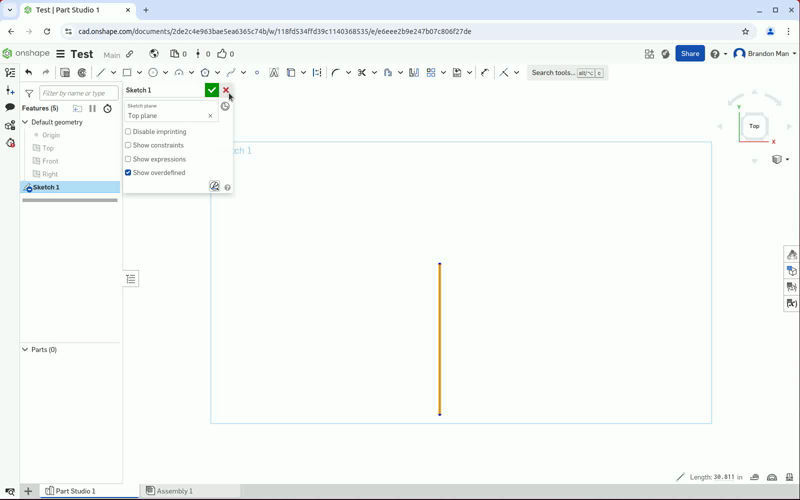
key(shift+h)
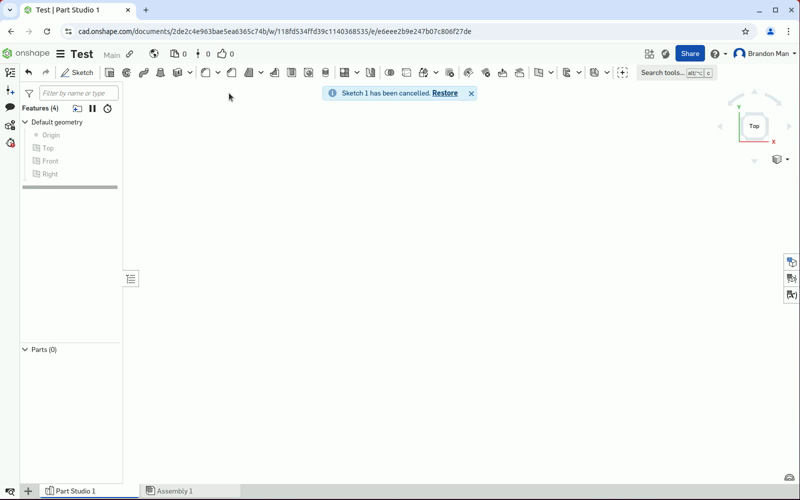
mouse_move(73, 352)
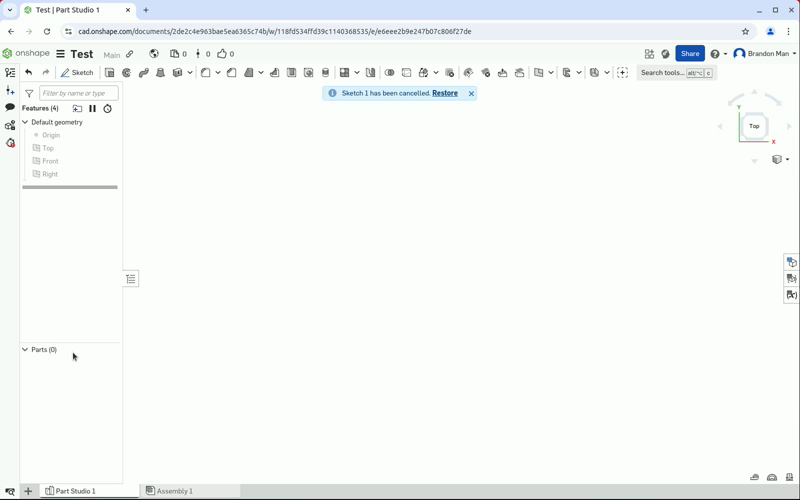
key(y)
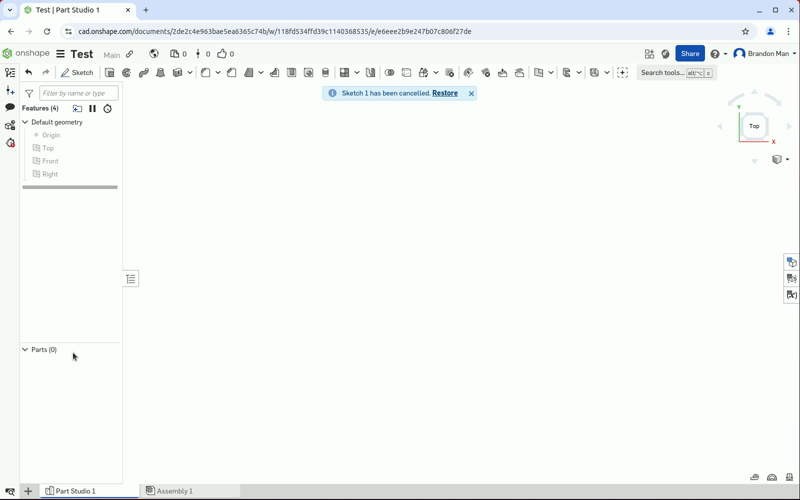
key(shift+p)
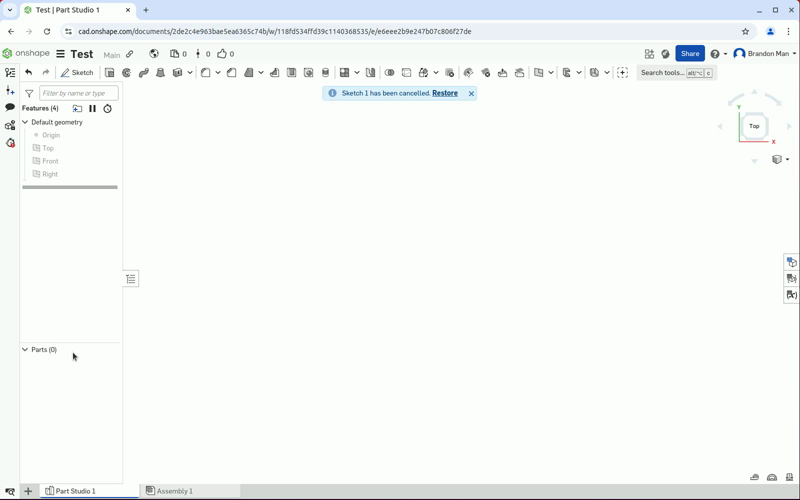
key(space)
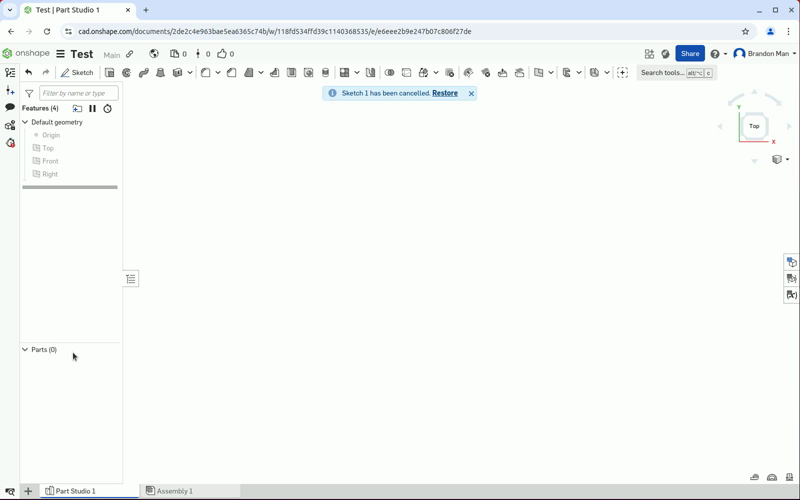
key_down(shift)
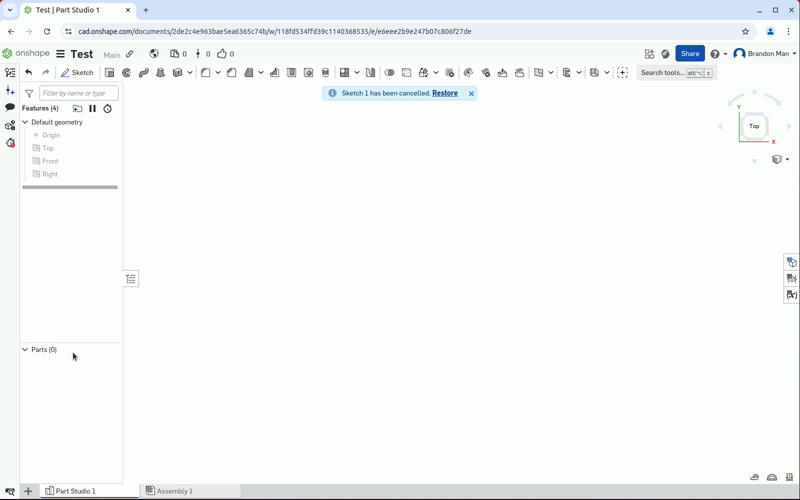
key(up)
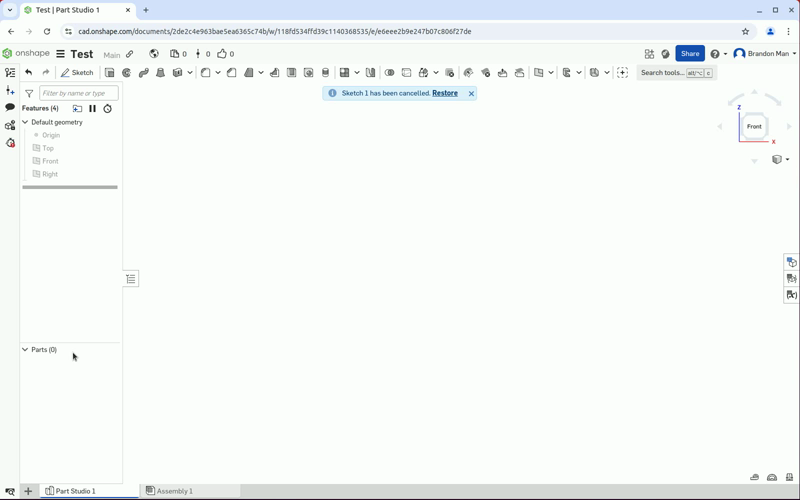
key_up(shift)
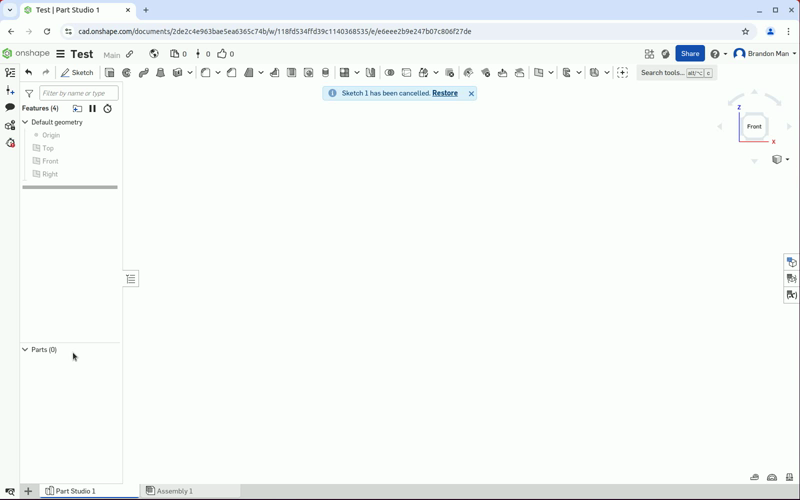
mouse_move(73, 352)
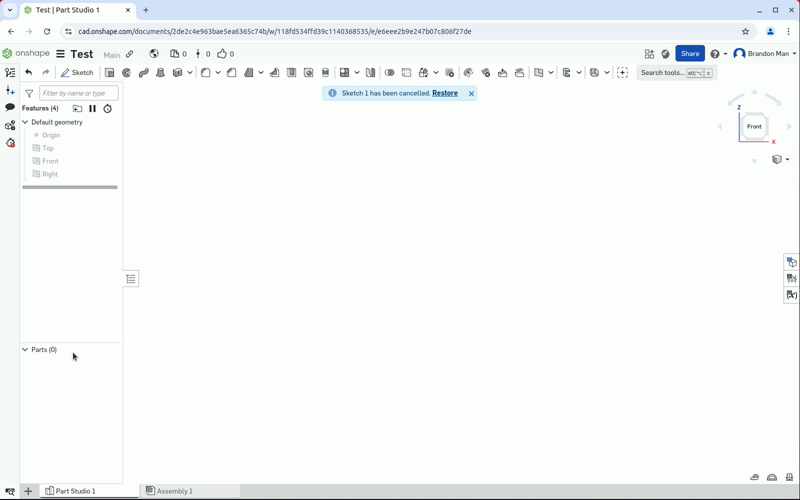
key(shift+y)
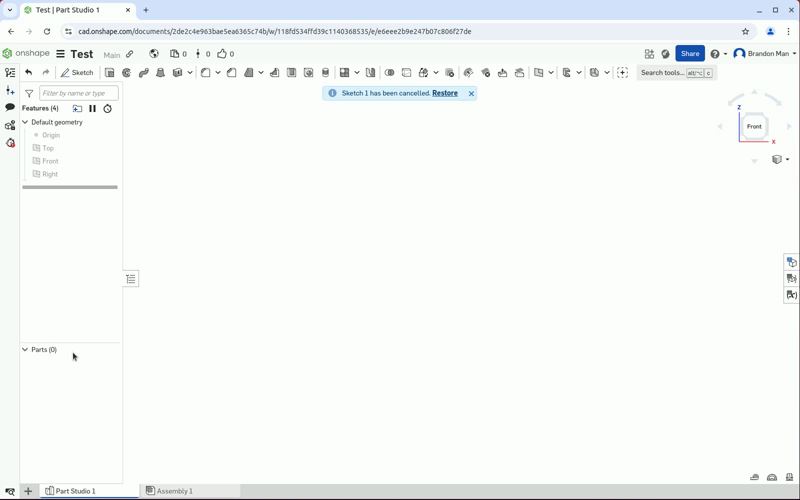
key(shift+s)
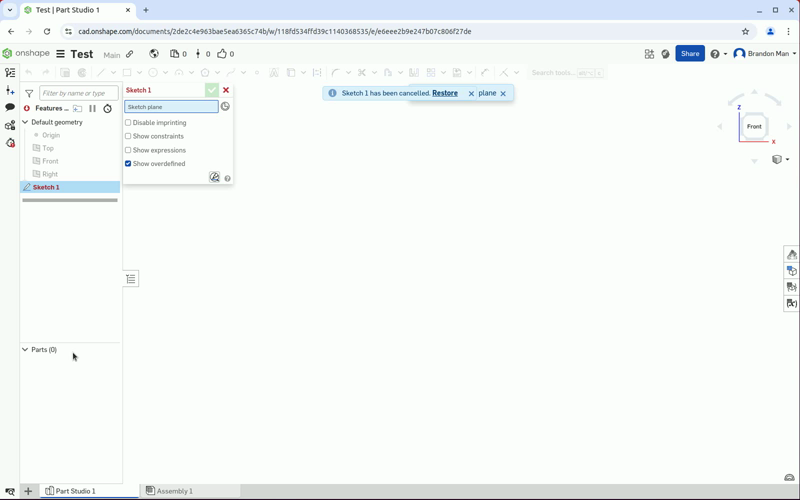
mouse_move(73, 163)
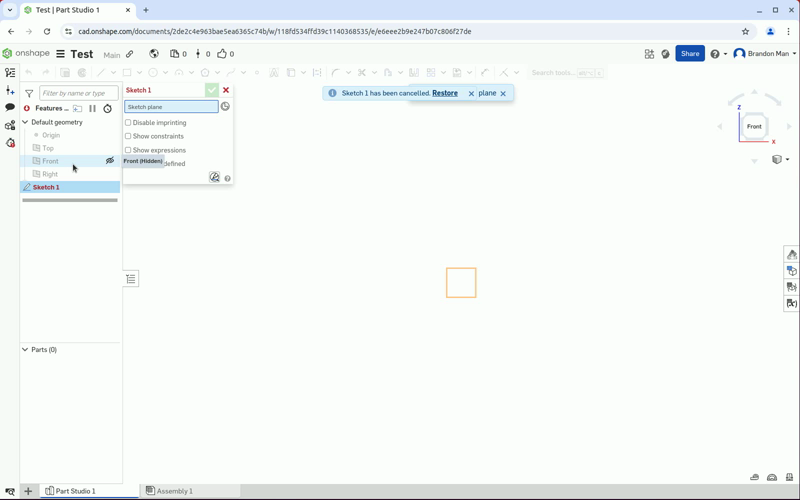
click(73, 163)
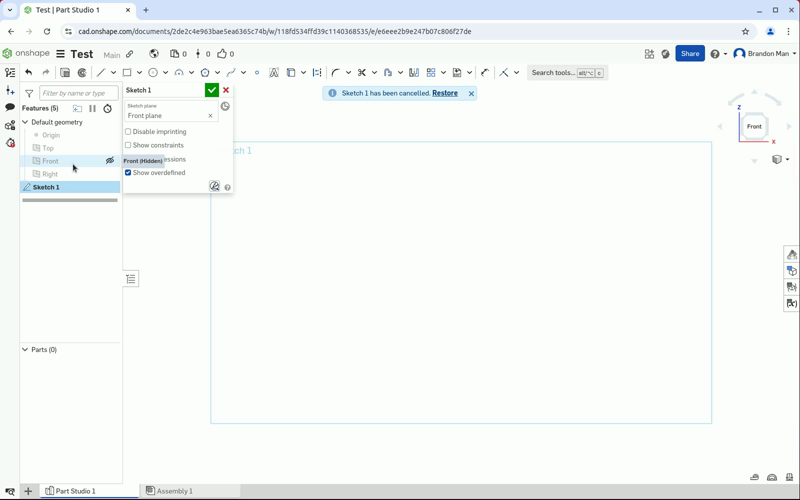
mouse_move(73, 352)
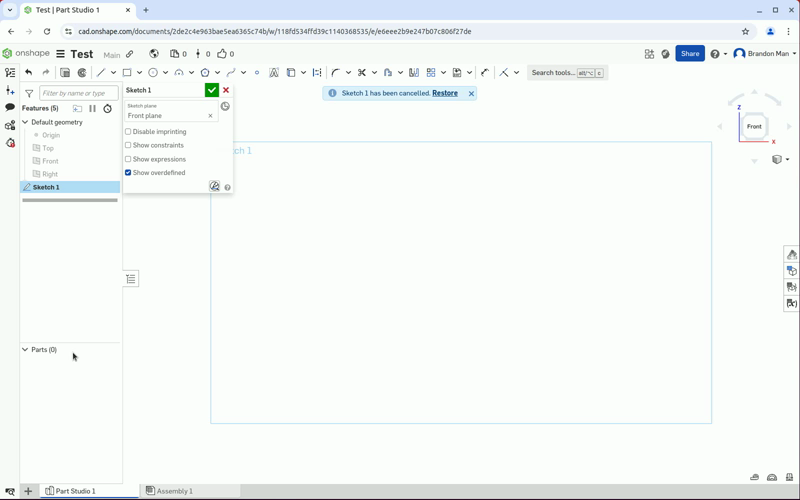
key(y)
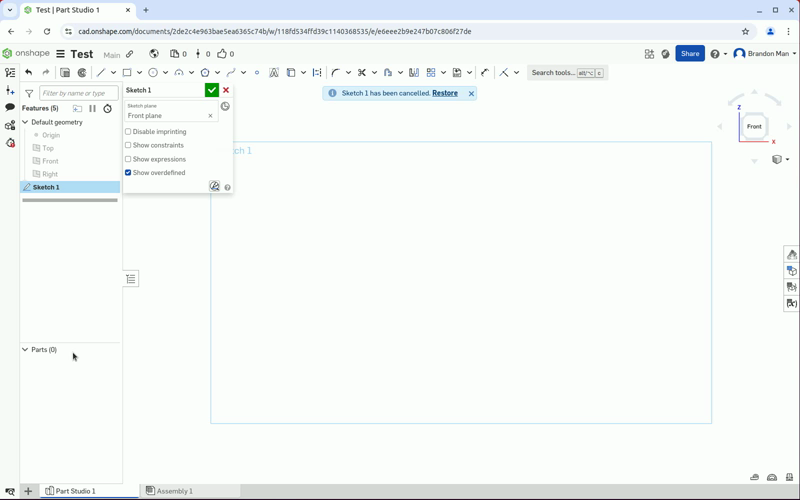
key(c)
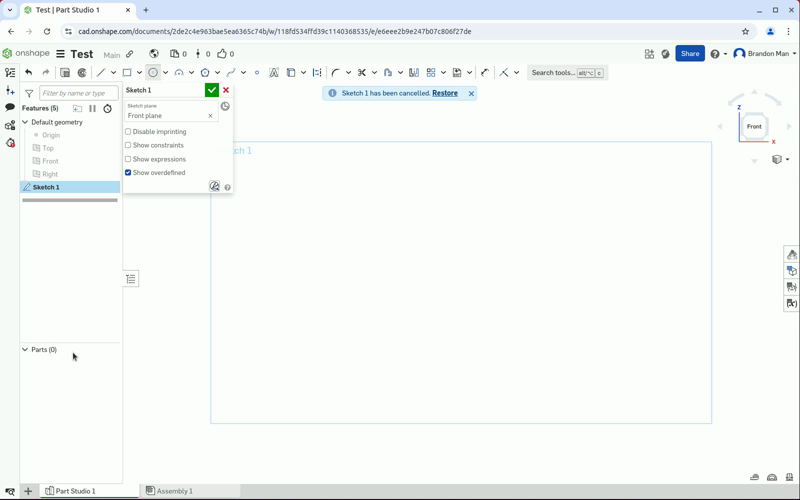
key_down(shift)
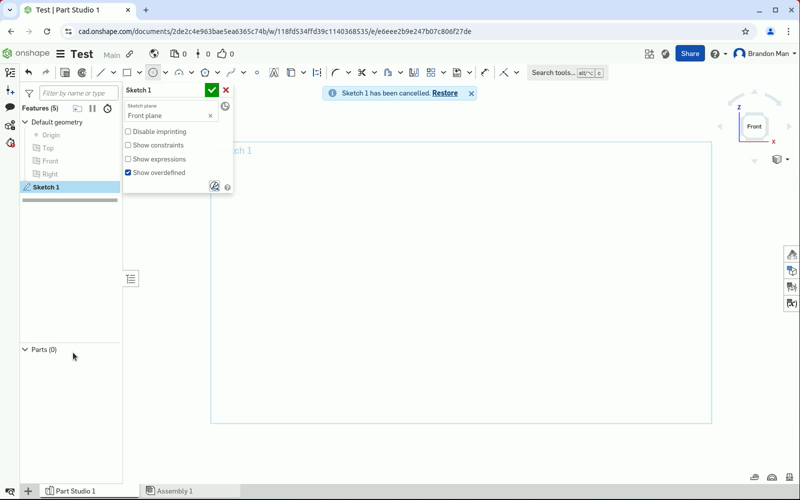
mouse_move(469, 204)
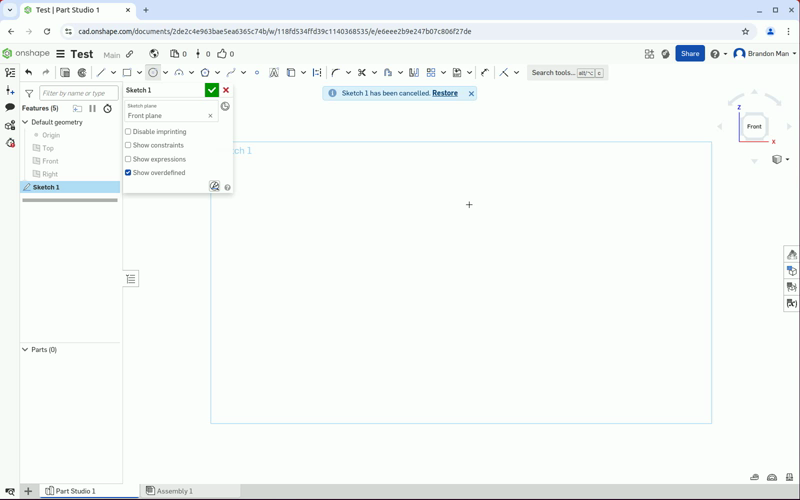
click(469, 204)
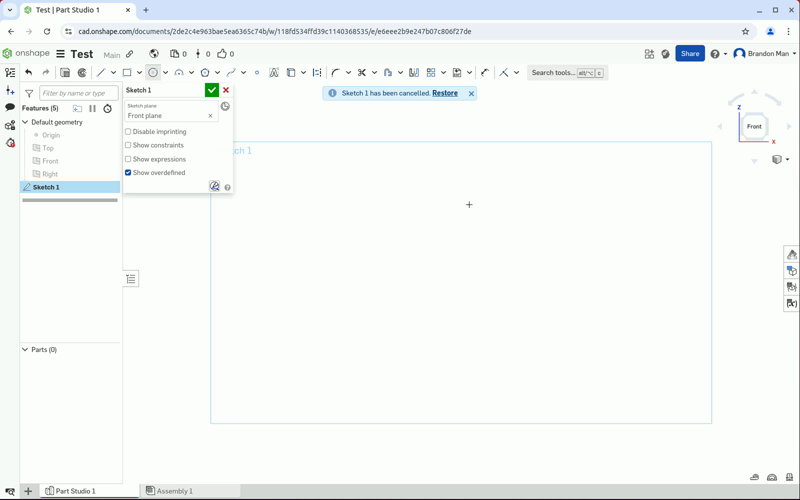
key_up(shift)
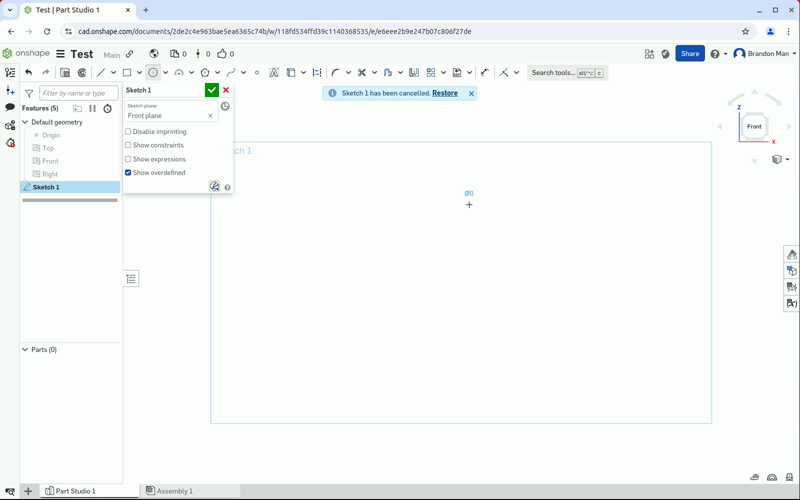
mouse_move(478, 204)
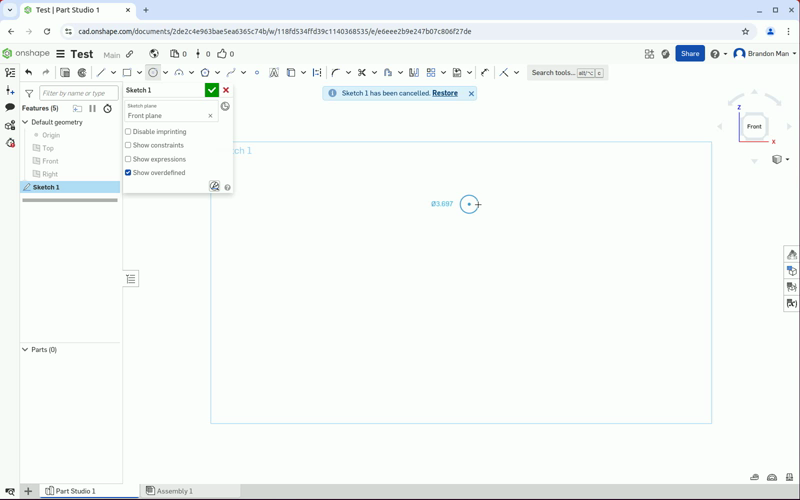
click(478, 204)
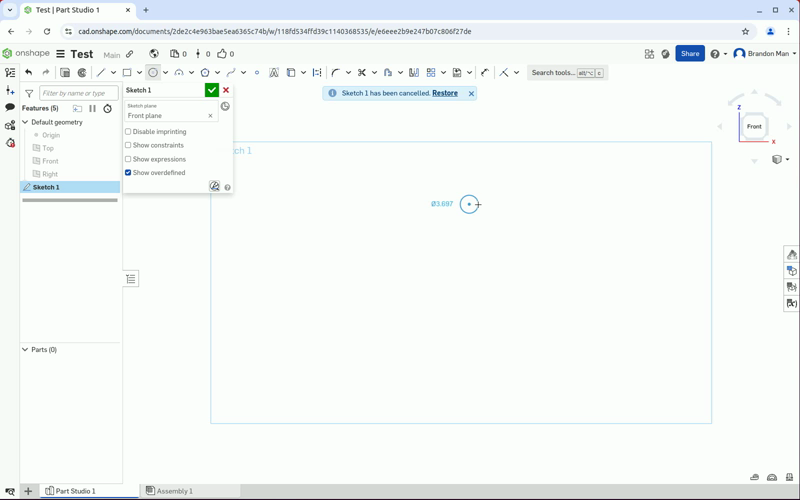
key(esc)
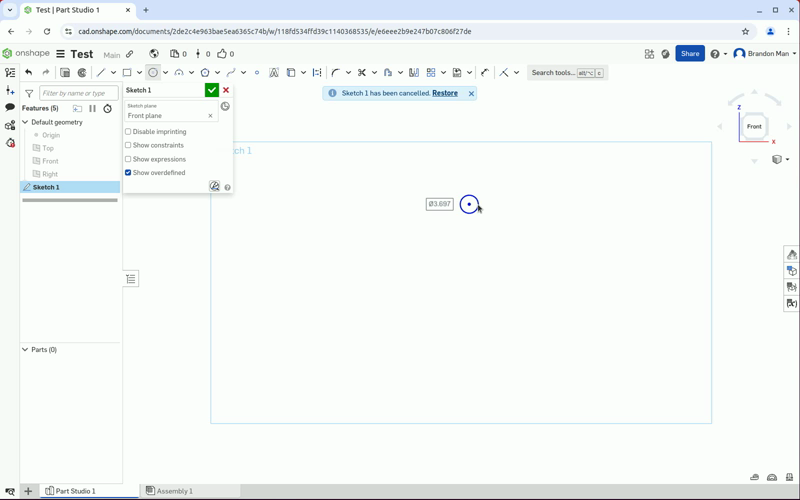
mouse_move(463, 205)
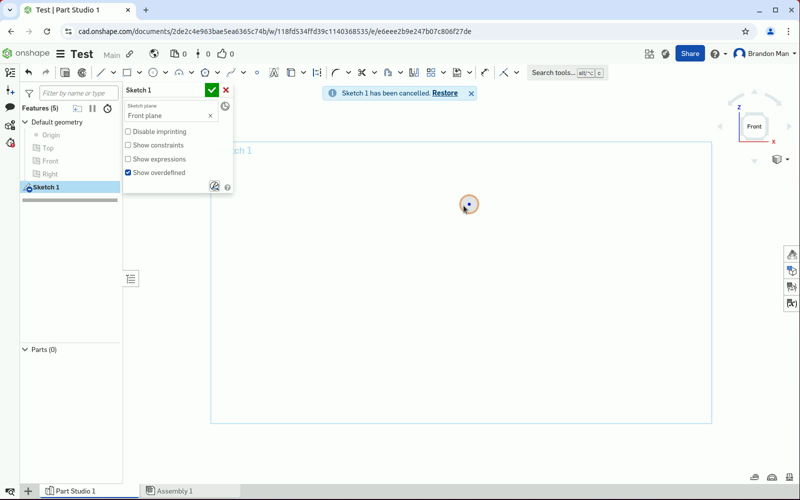
scroll(6)
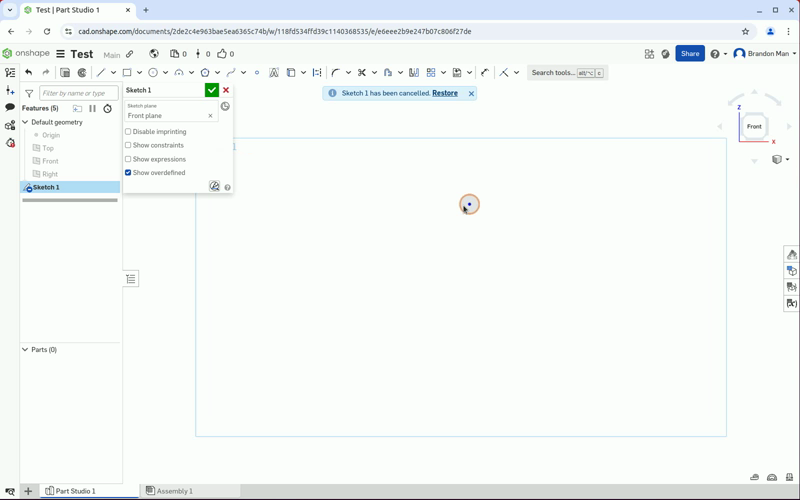
scroll(6)
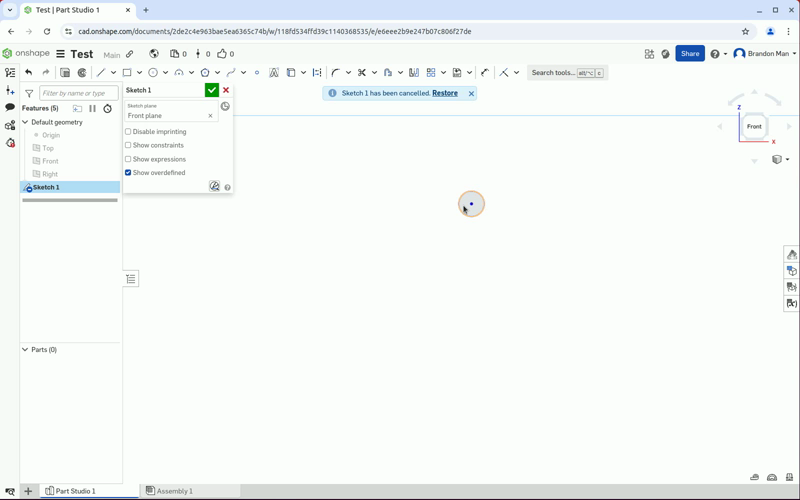
scroll(6)
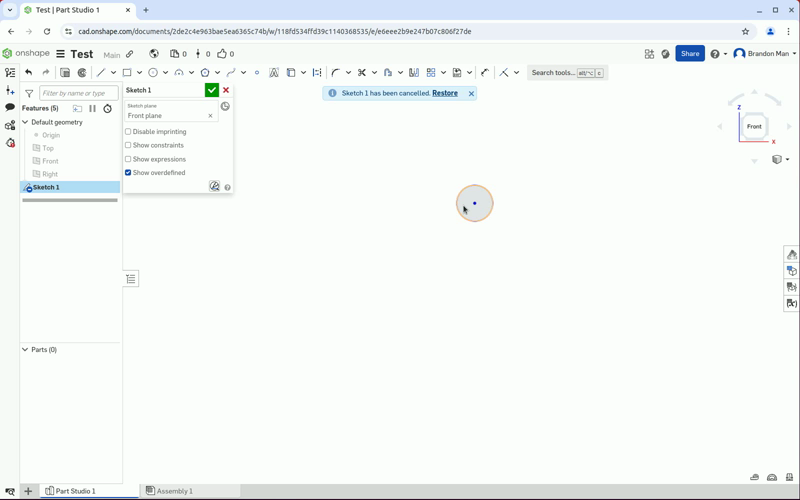
scroll(6)
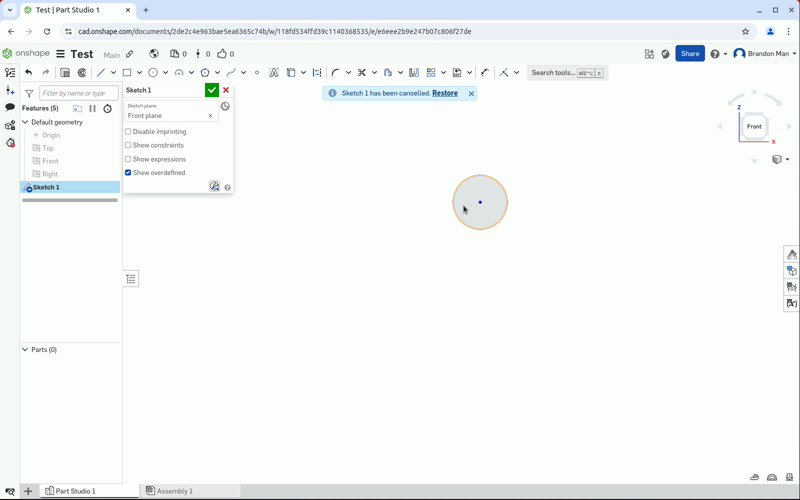
scroll(6)
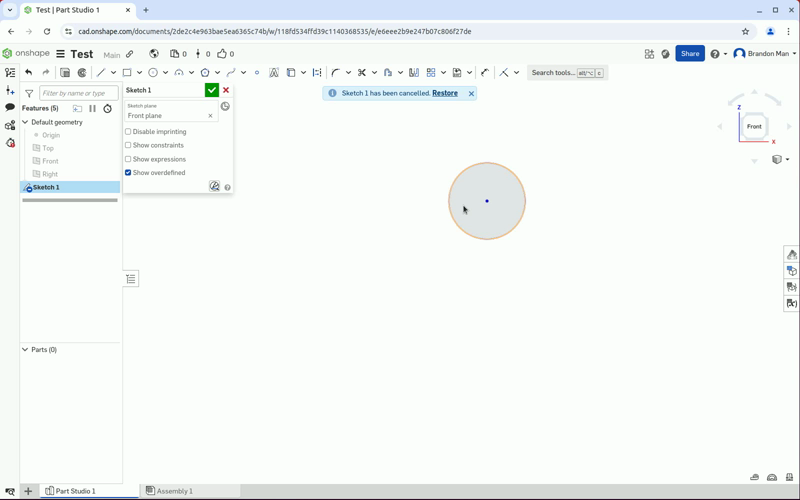
scroll(6)
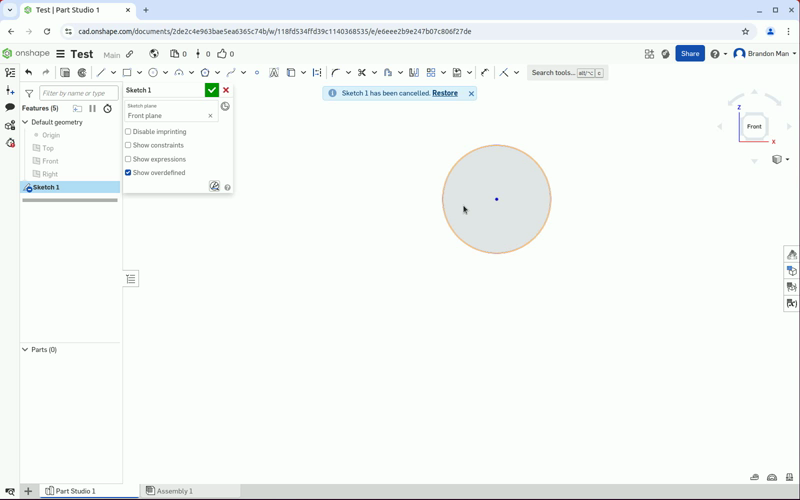
scroll(6)
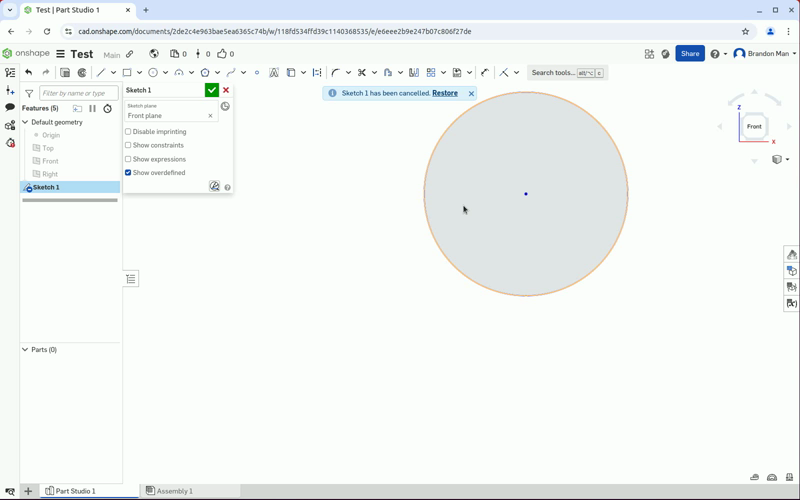
click(463, 205)
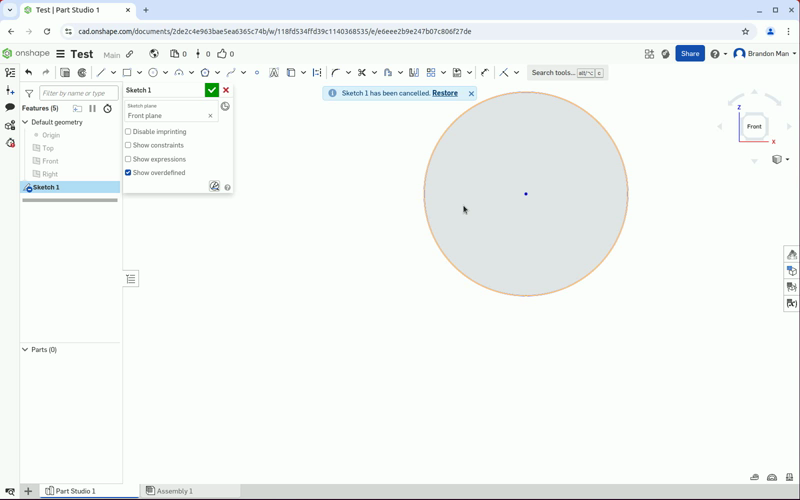
scroll(-6)
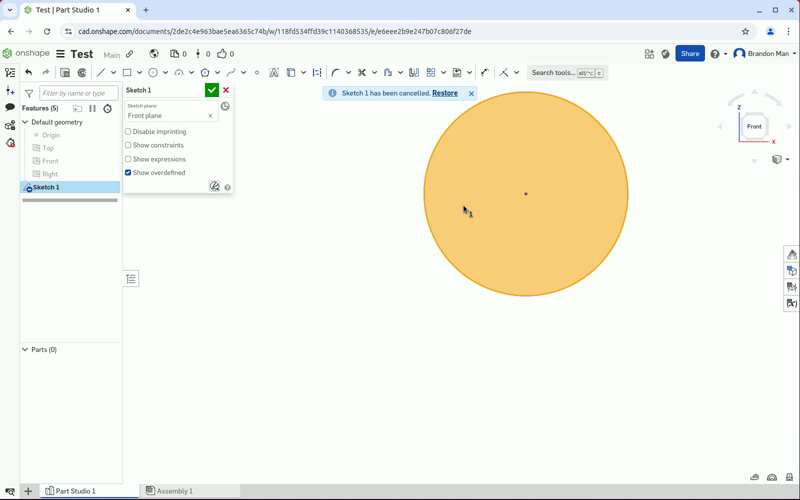
scroll(-6)
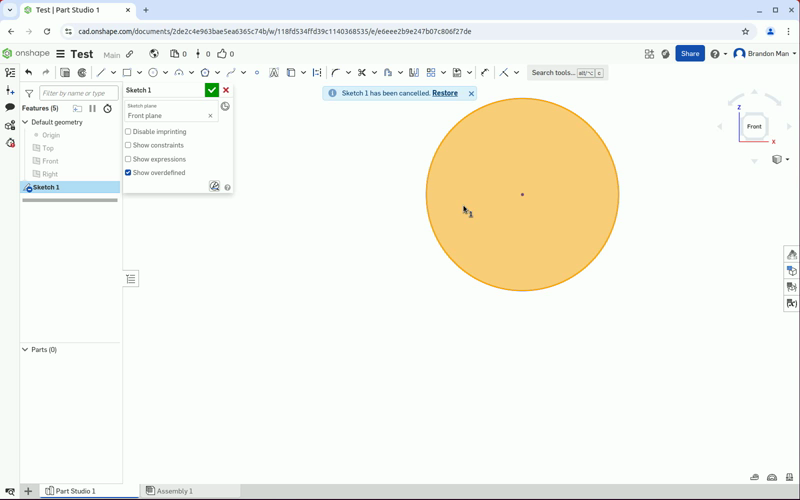
scroll(-6)
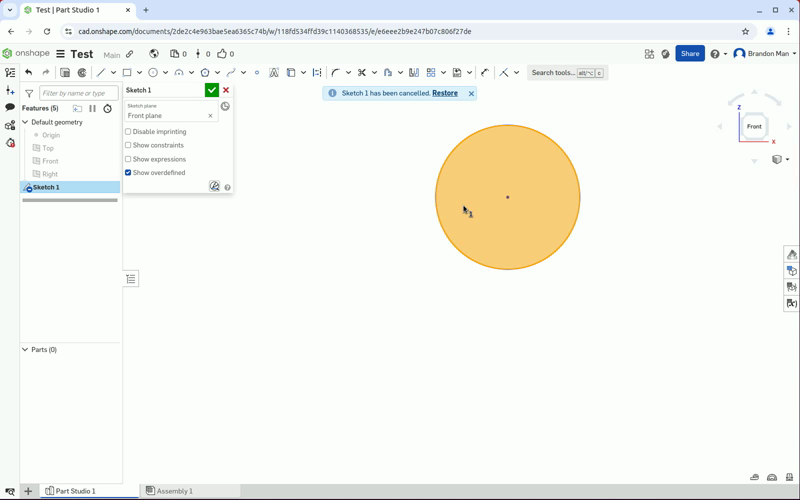
scroll(-6)
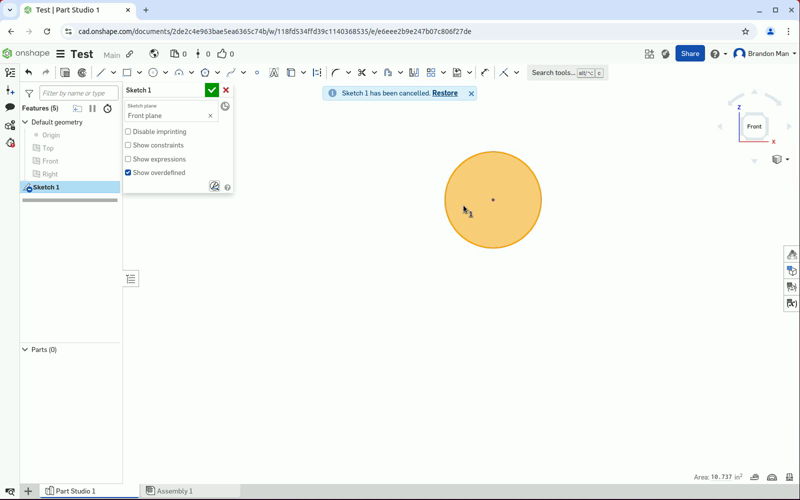
scroll(-6)
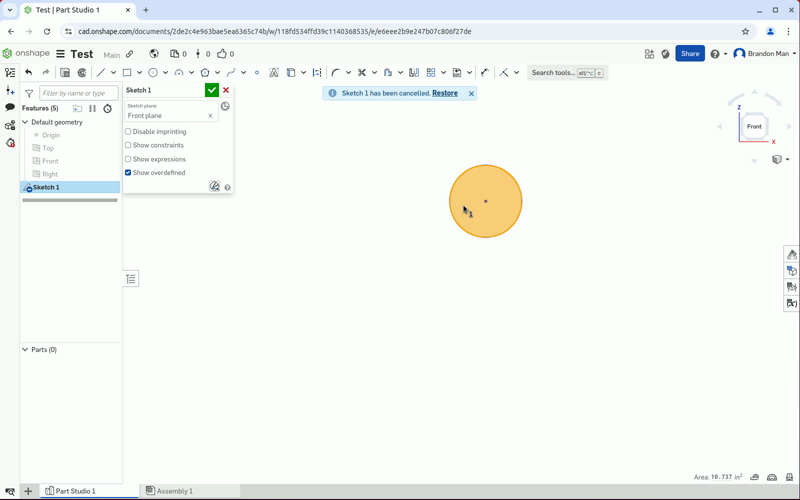
scroll(-6)
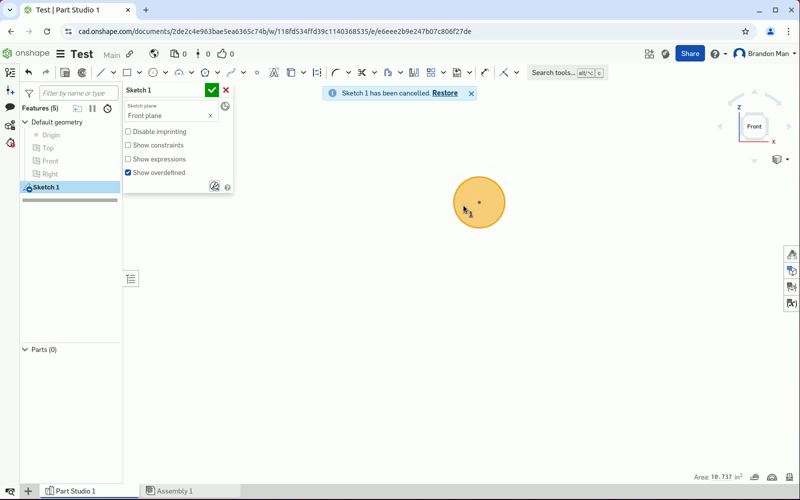
scroll(-6)
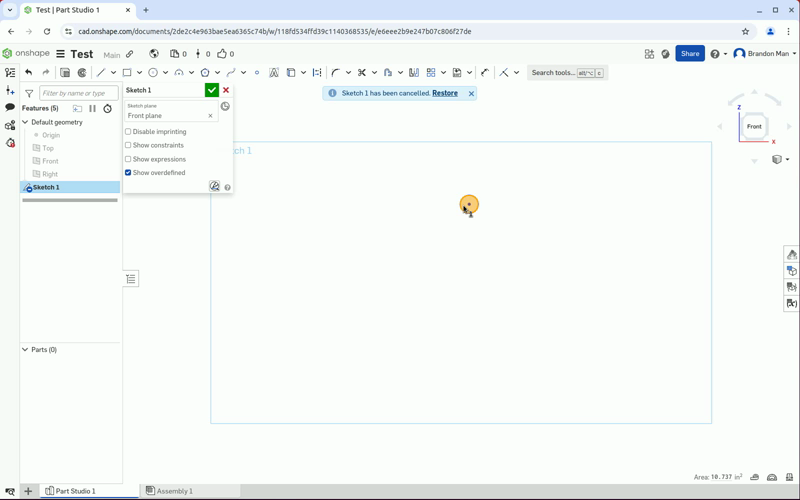
mouse_move(73, 352)
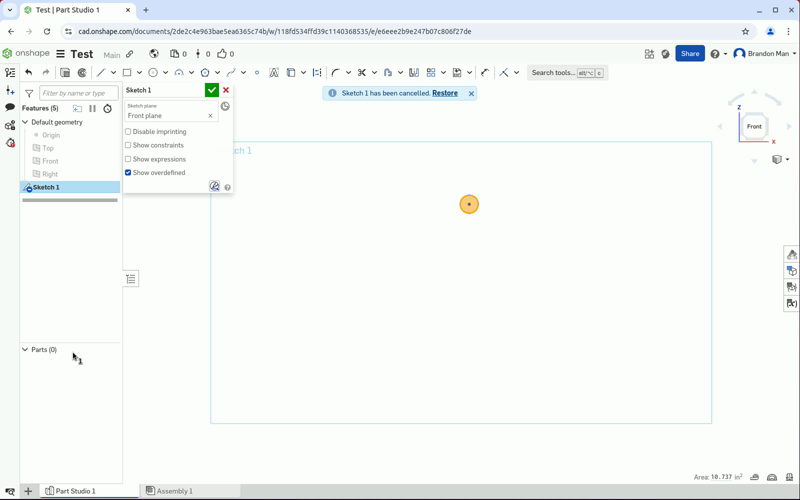
key(shift+y)
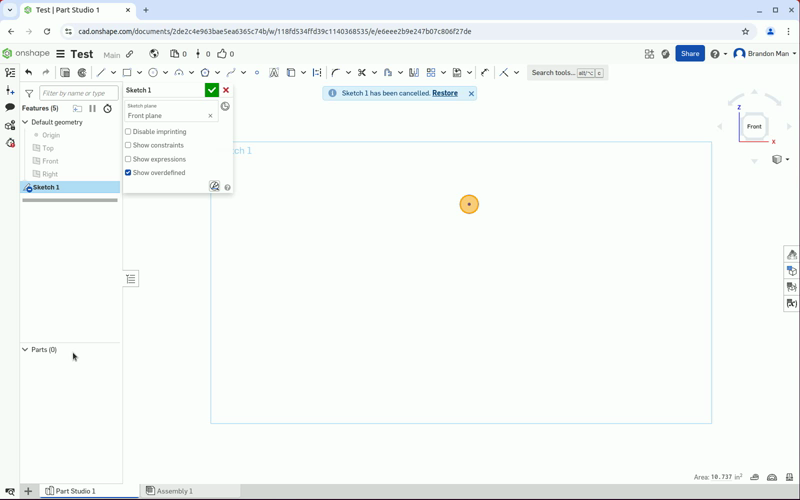
key(shift+e)
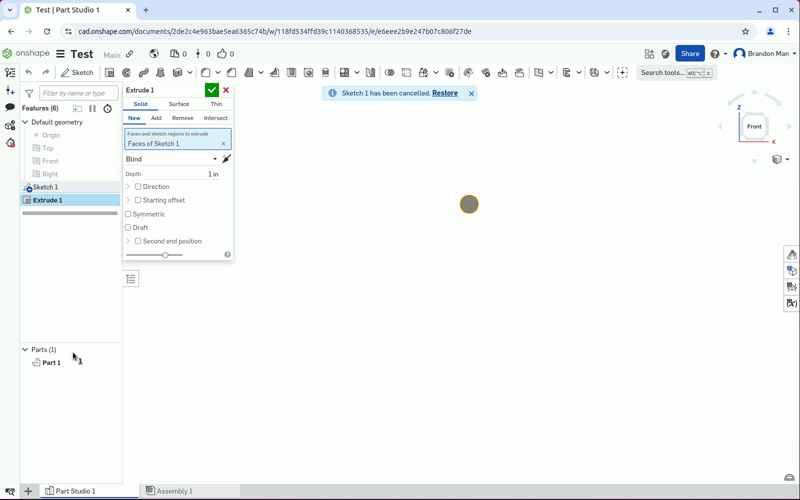
mouse_move(143, 106)
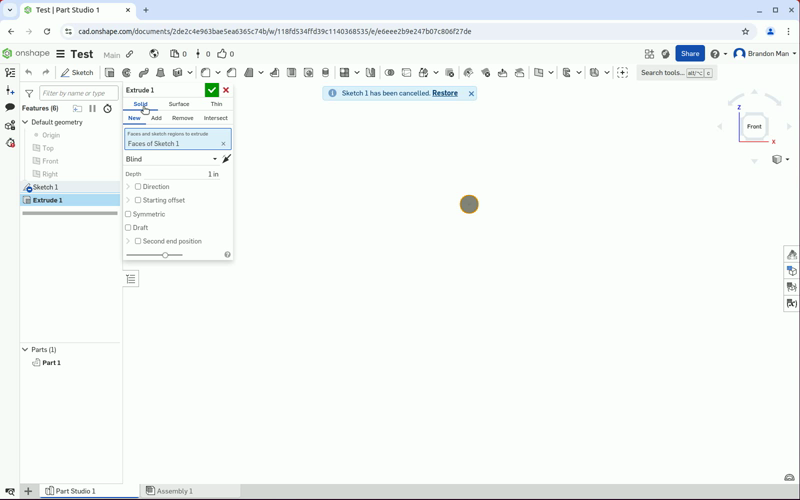
click(143, 106)
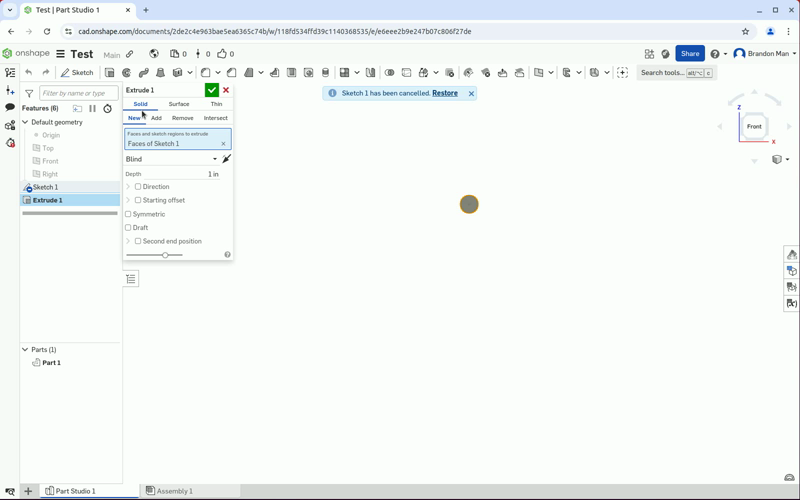
mouse_move(137, 120)
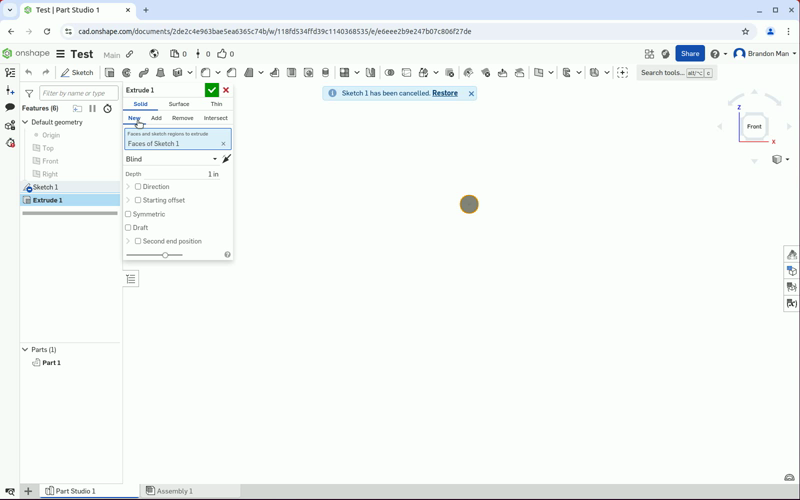
click(137, 120)
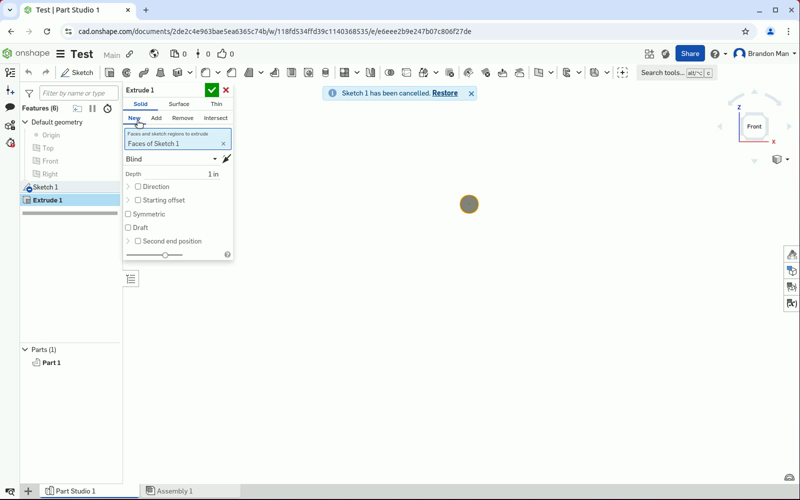
key(tab, 4)
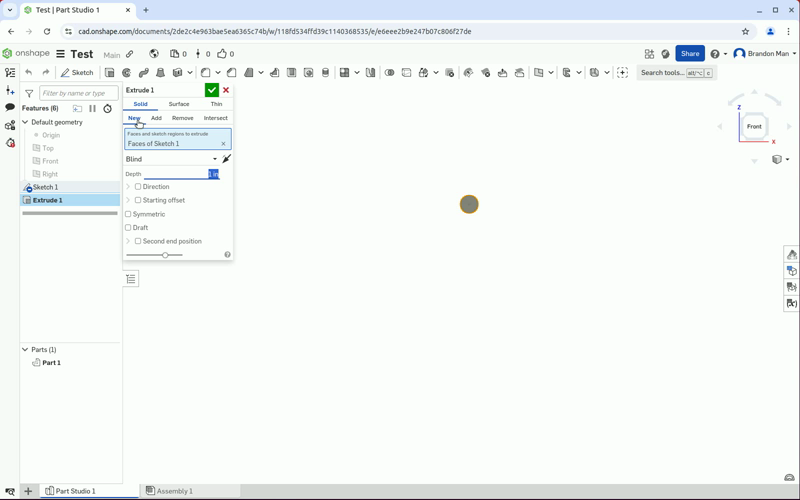
text(22.626)
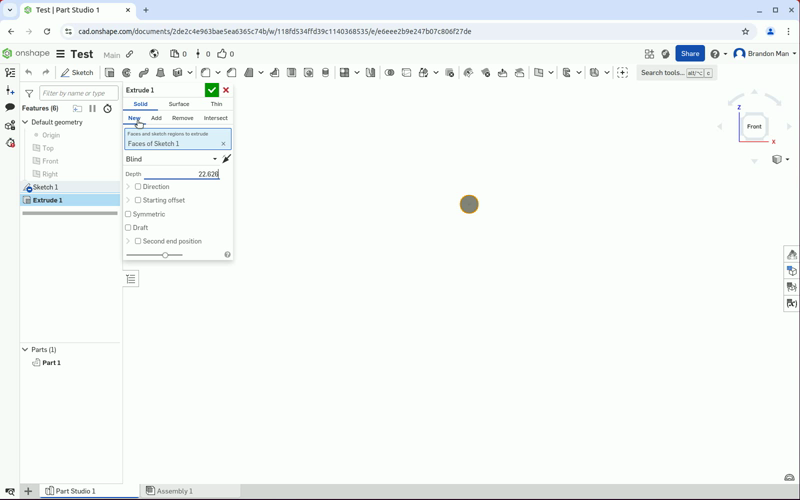
key(tab, 3)
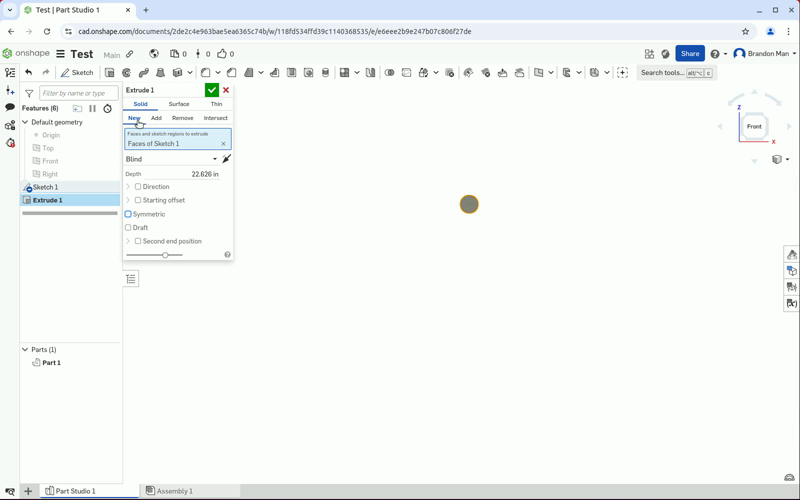
key(space)
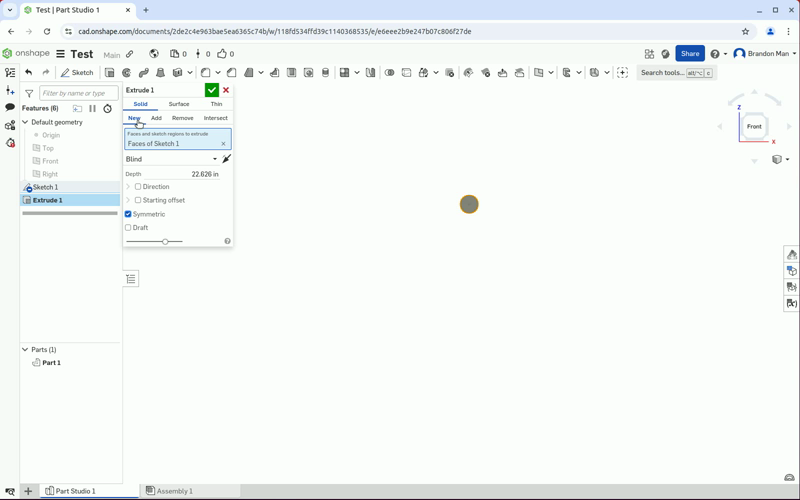
key(enter)
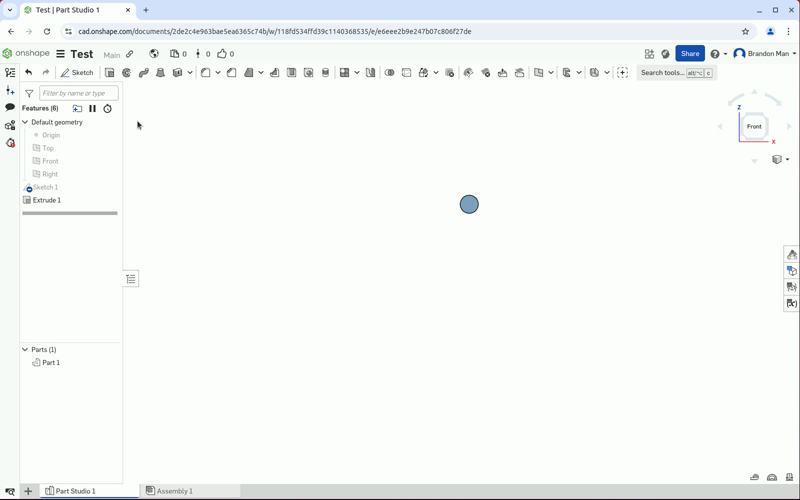
key(shift+h)
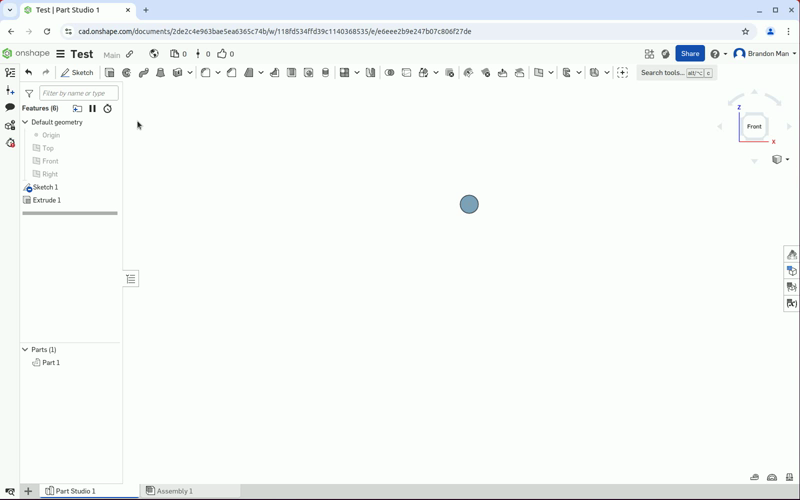
key(shift+h)
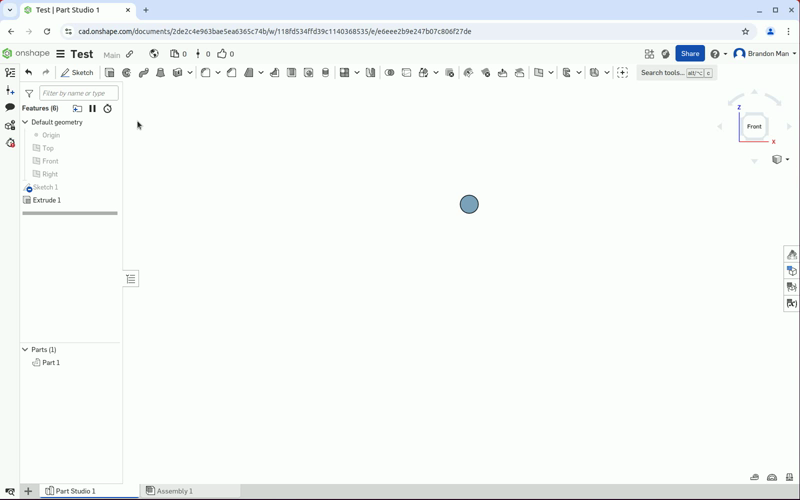
mouse_move(73, 189)
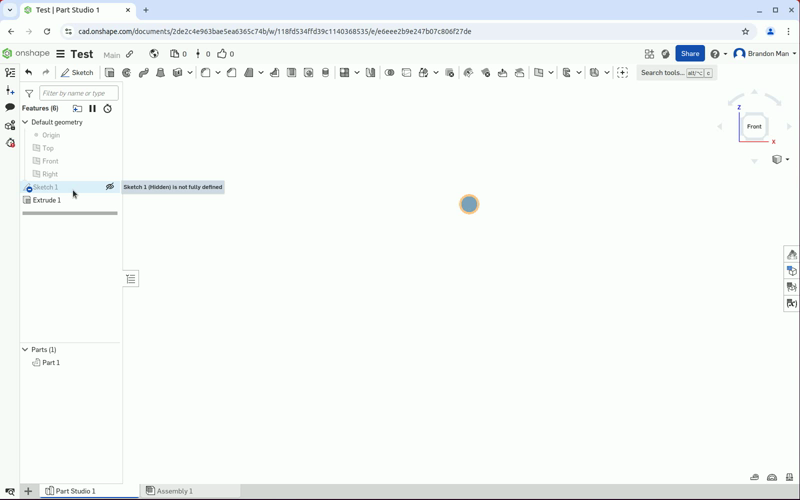
click(73, 189)
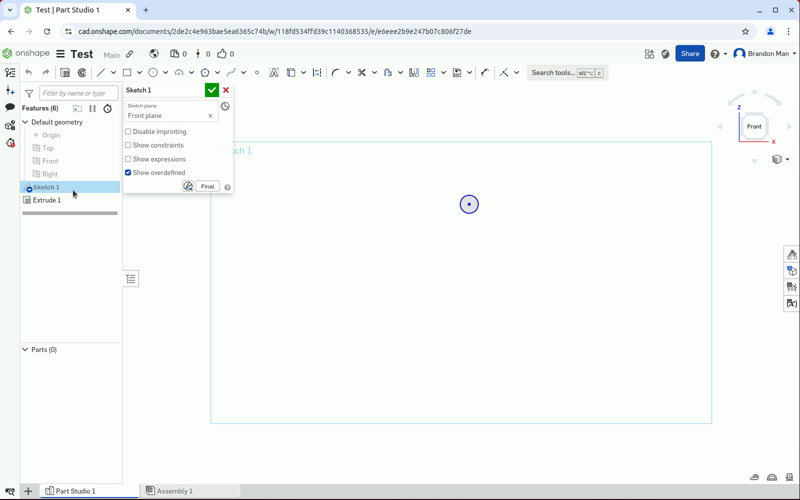
mouse_move(229, 92)
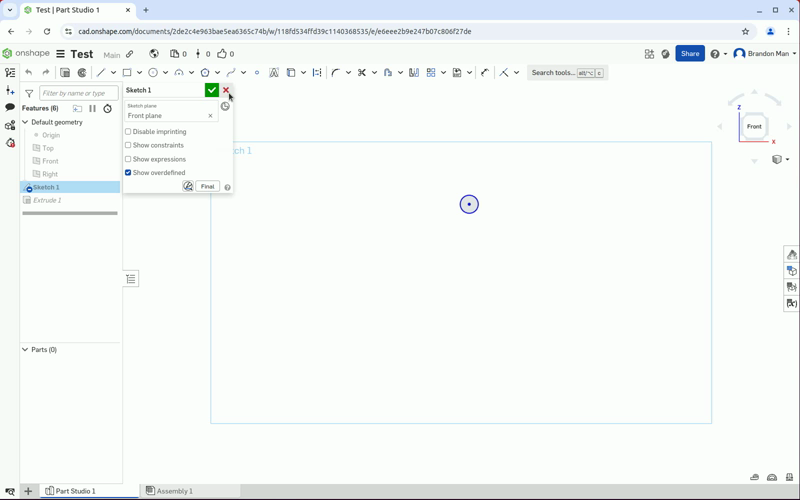
click(229, 92)
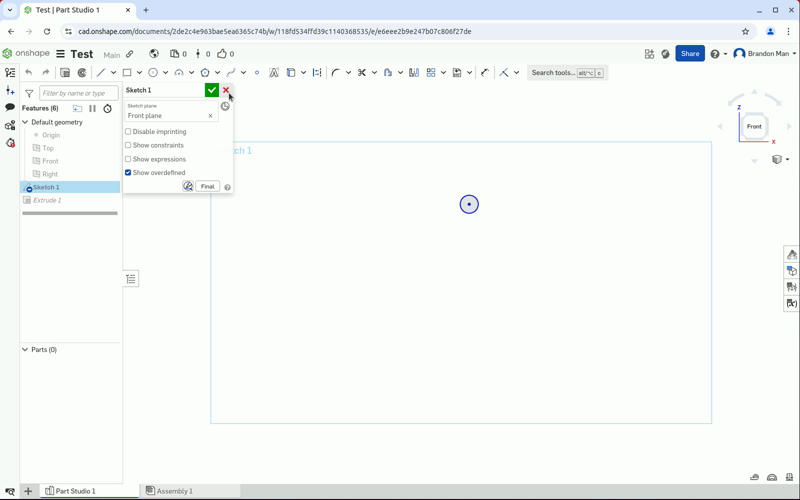
key(shift+s)
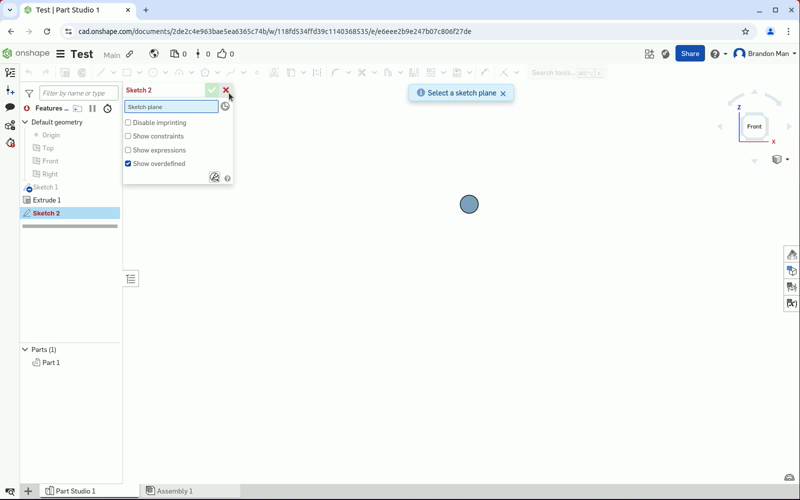
mouse_move(73, 163)
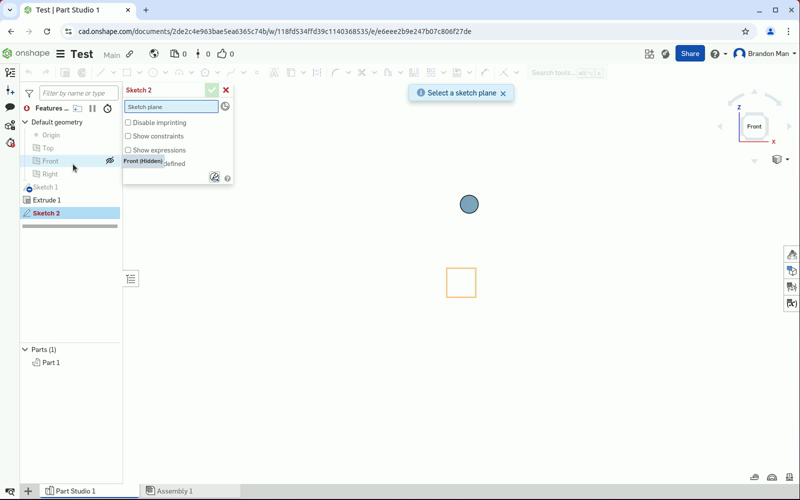
click(73, 163)
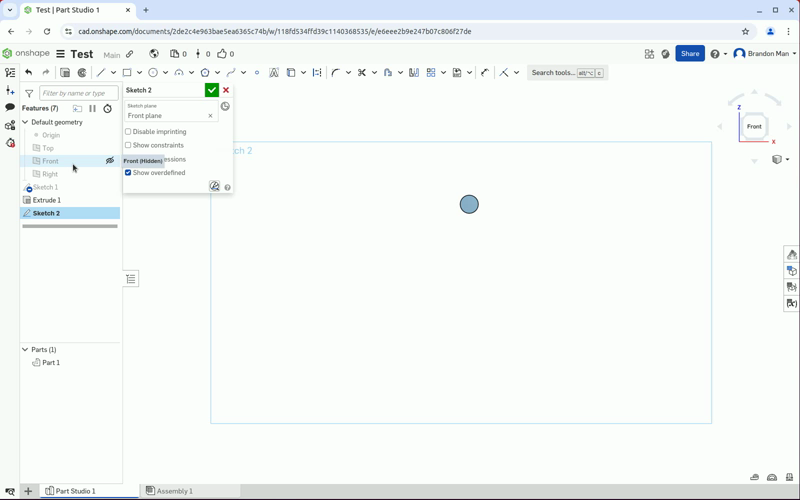
mouse_move(73, 352)
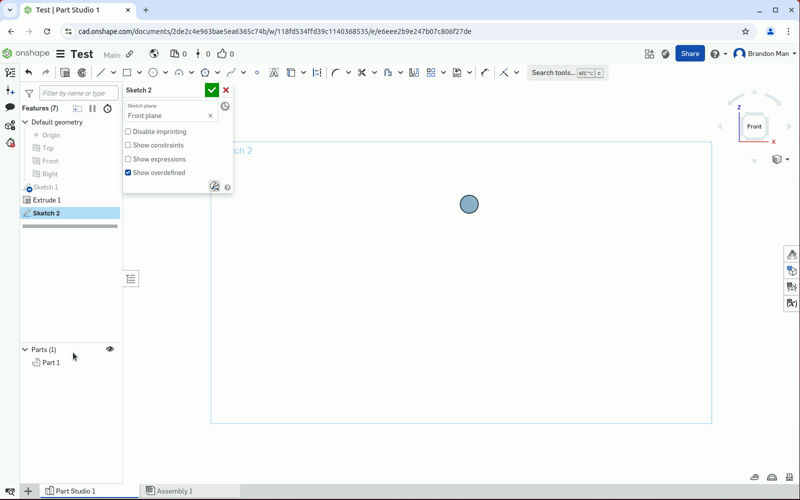
key(y)
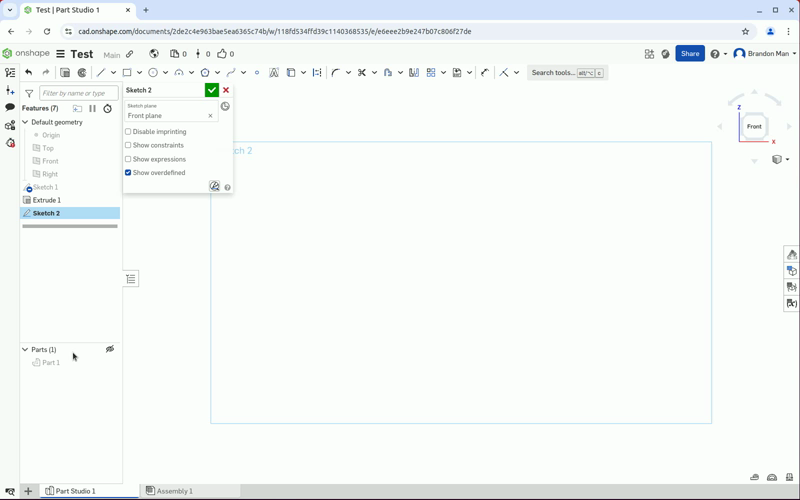
key(l)
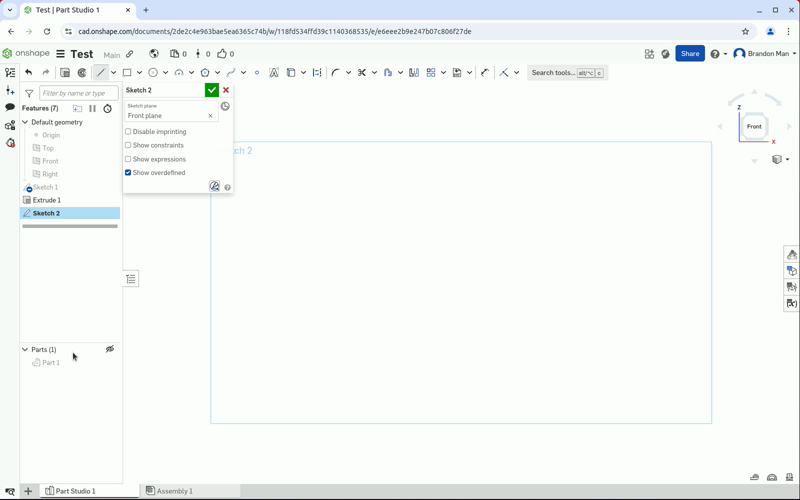
key_down(shift)
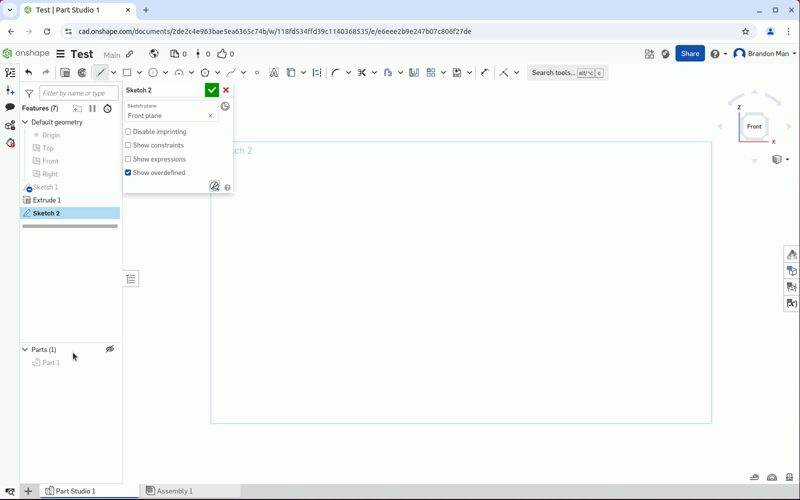
mouse_move(419, 295)
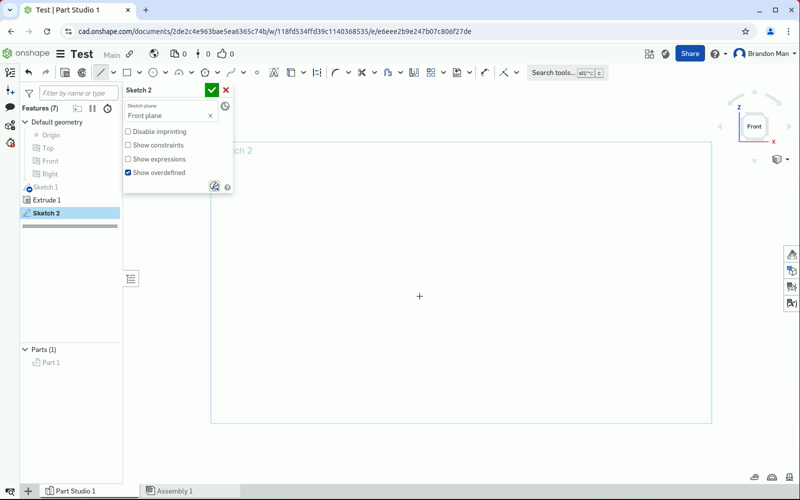
click(419, 295)
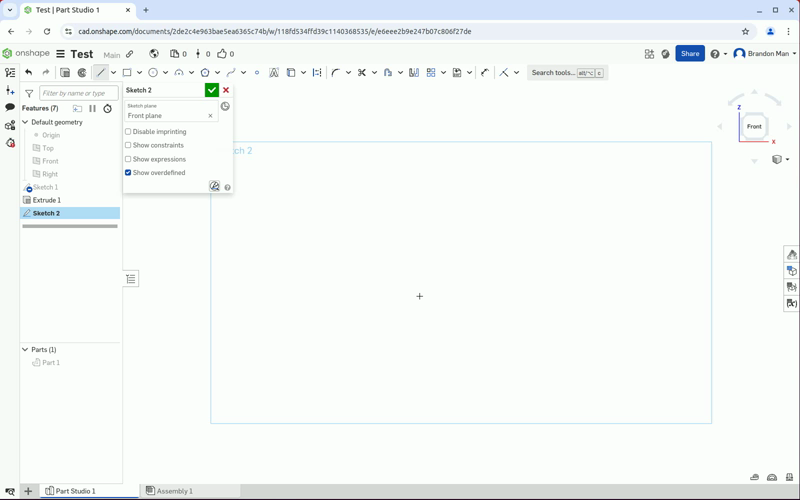
key_up(shift)
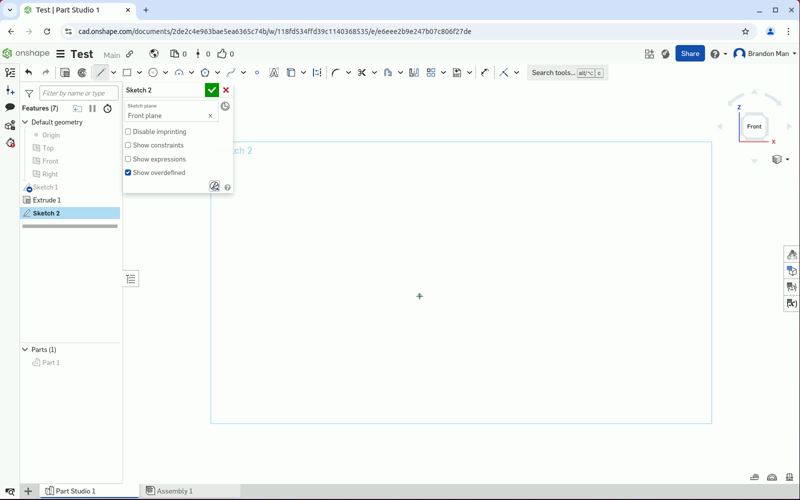
key_down(shift)
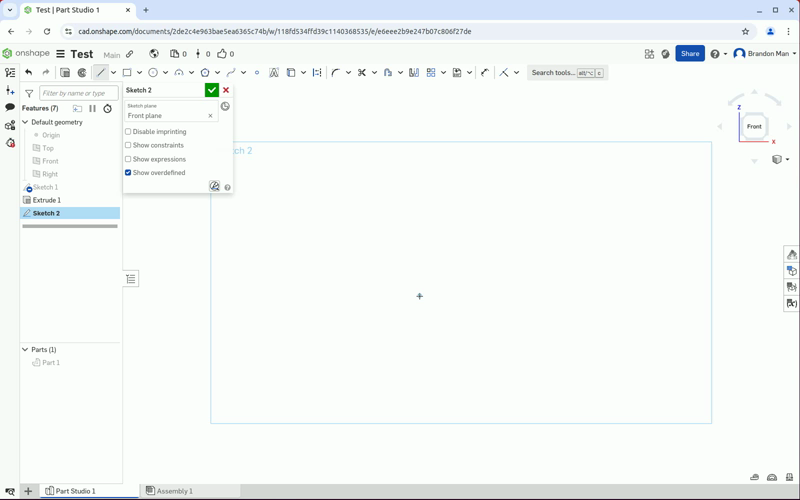
mouse_move(571, 295)
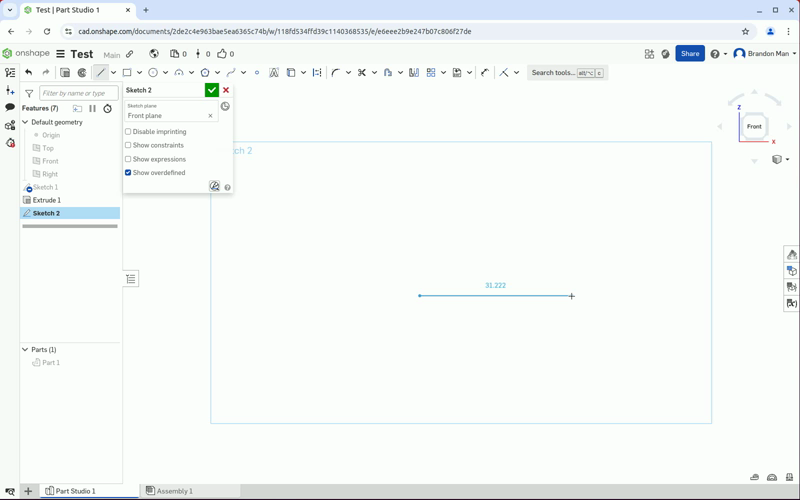
click(571, 295)
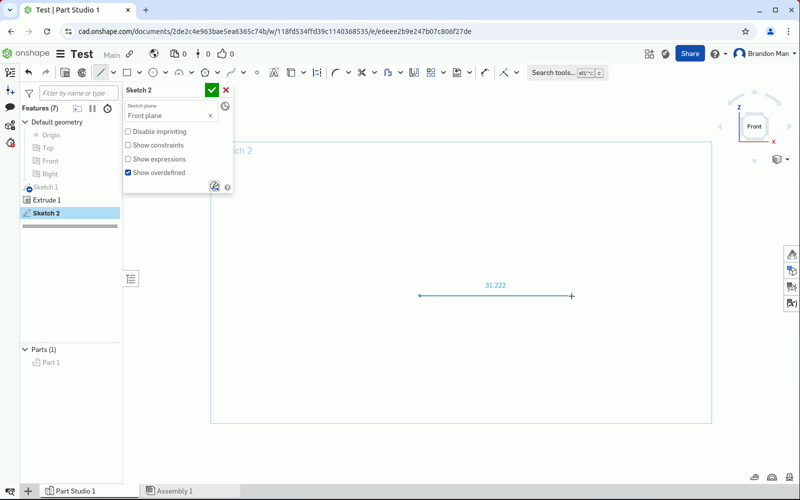
key_up(shift)
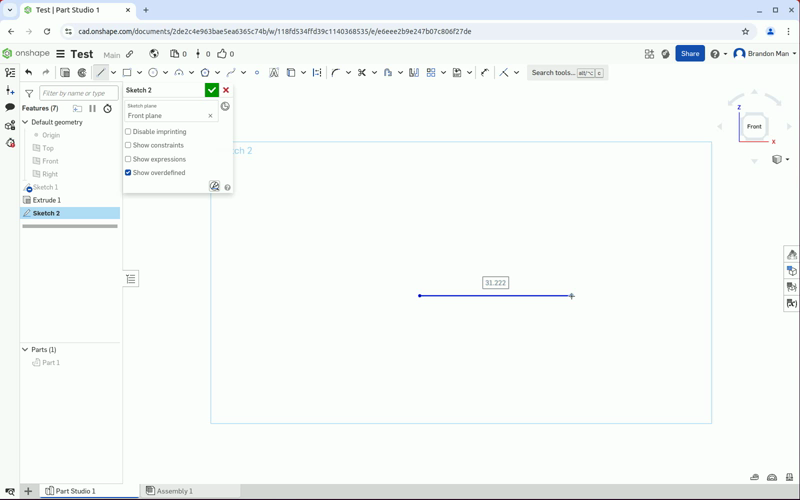
key_down(shift)
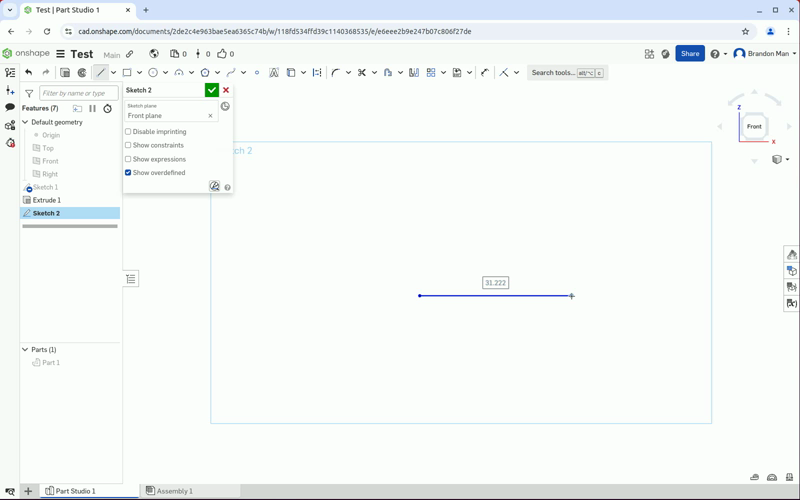
mouse_move(589, 295)
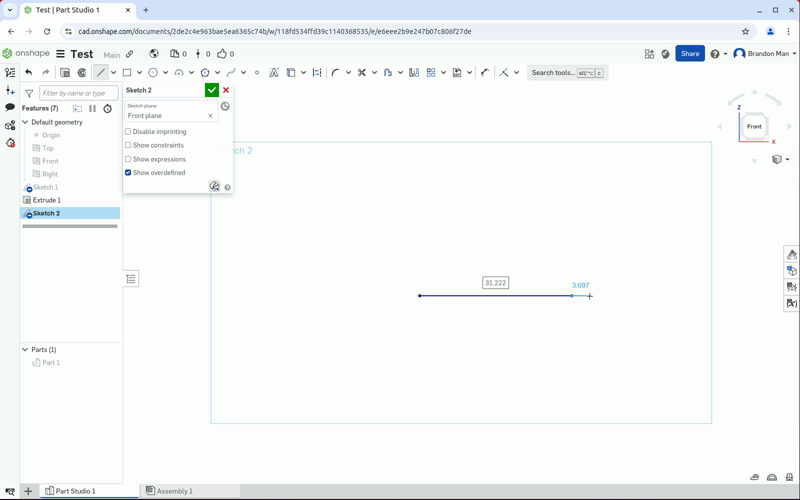
mouse_move(571, 273)
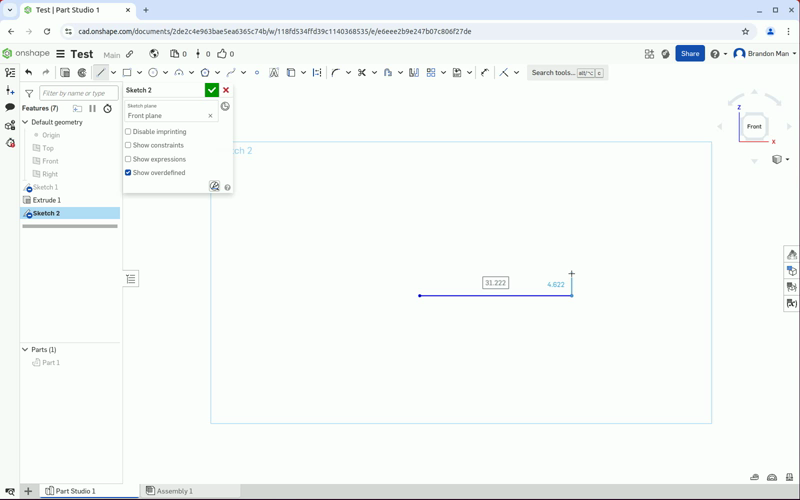
click(571, 273)
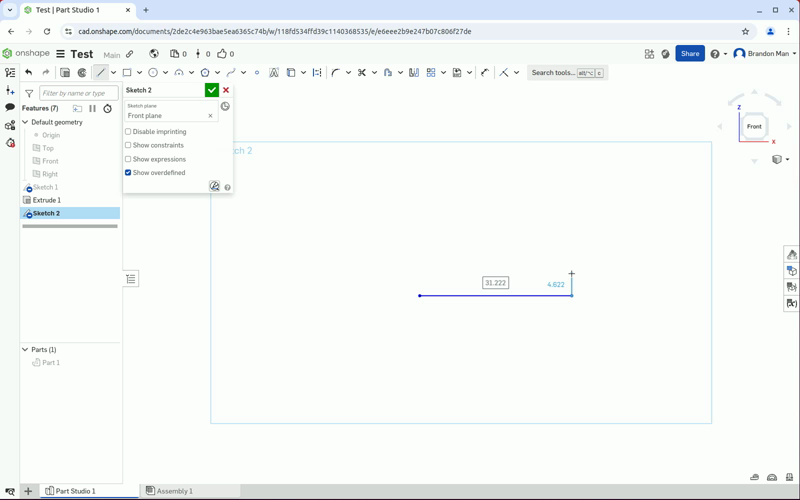
key_up(shift)
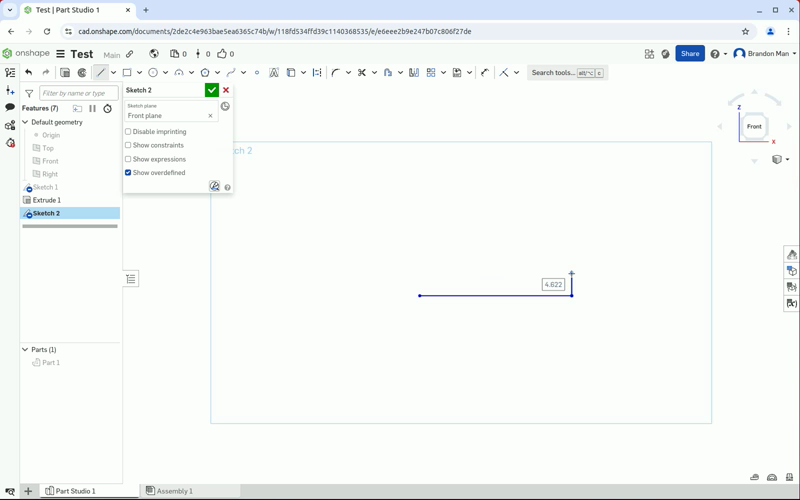
key_down(shift)
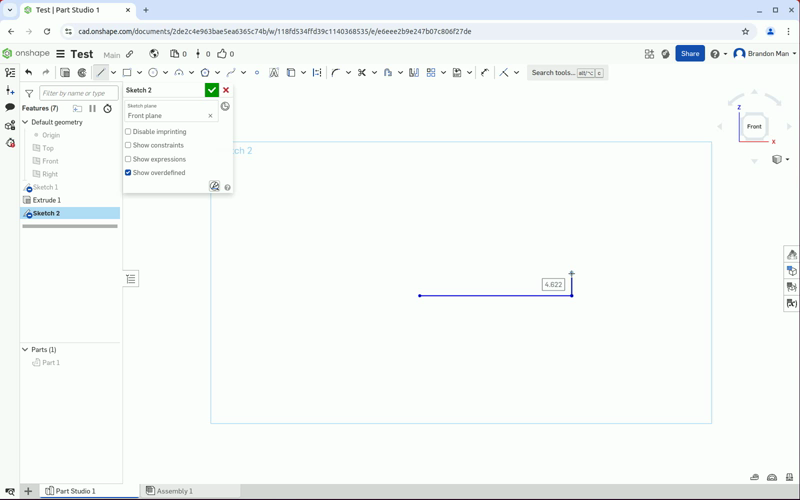
mouse_move(469, 273)
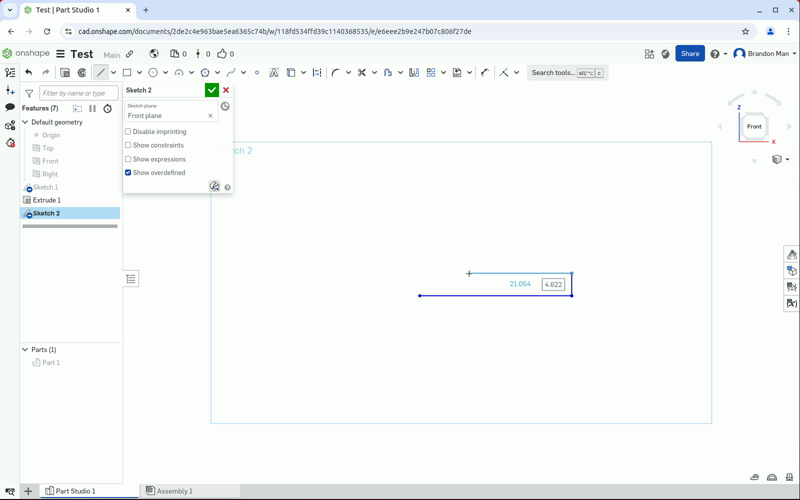
click(469, 273)
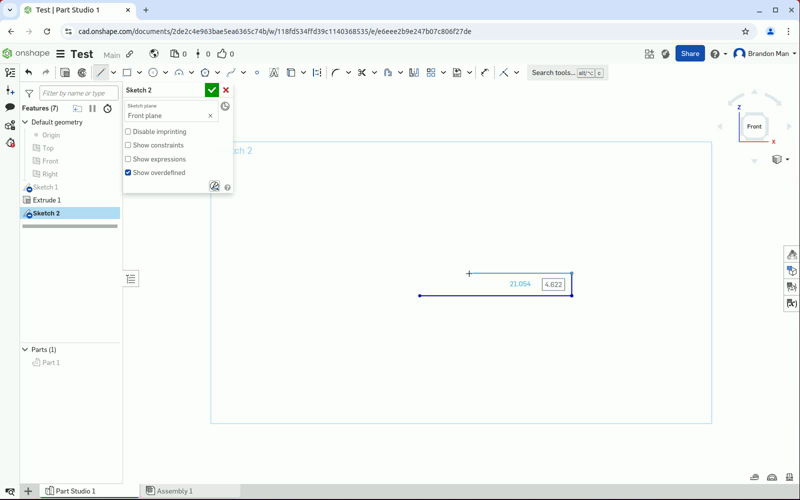
key_up(shift)
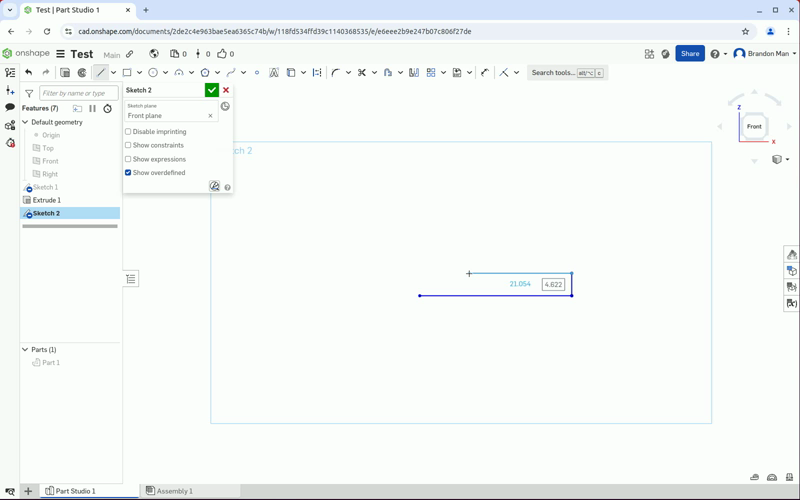
key_down(shift)
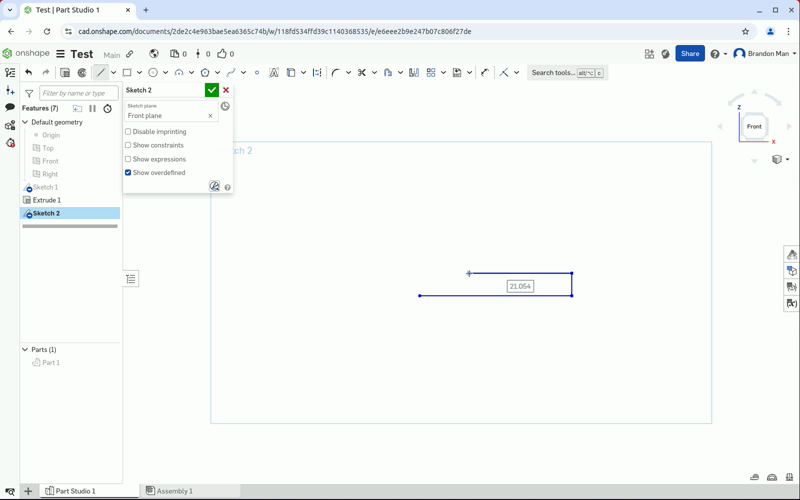
mouse_move(499, 273)
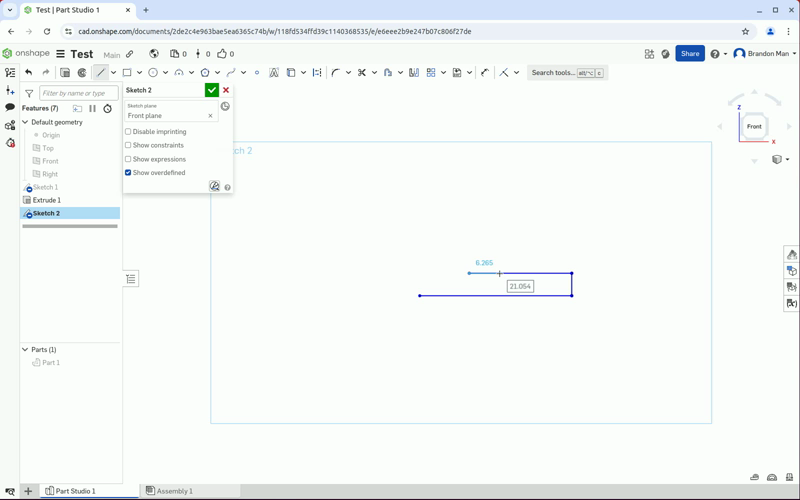
mouse_move(419, 273)
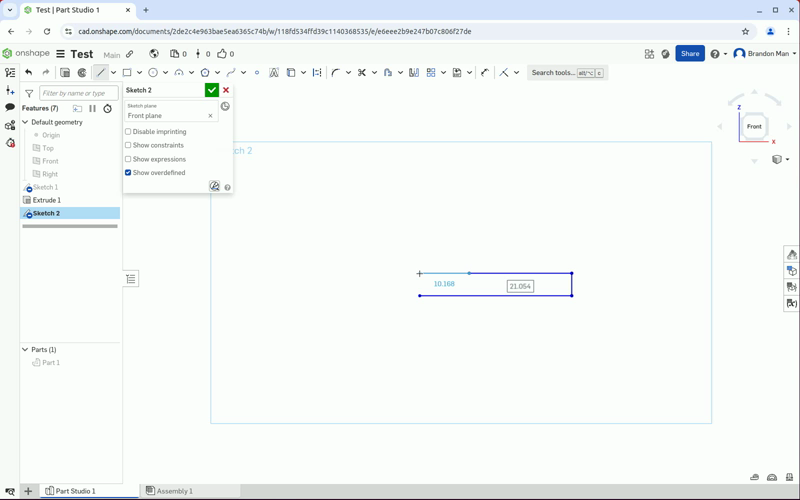
click(419, 273)
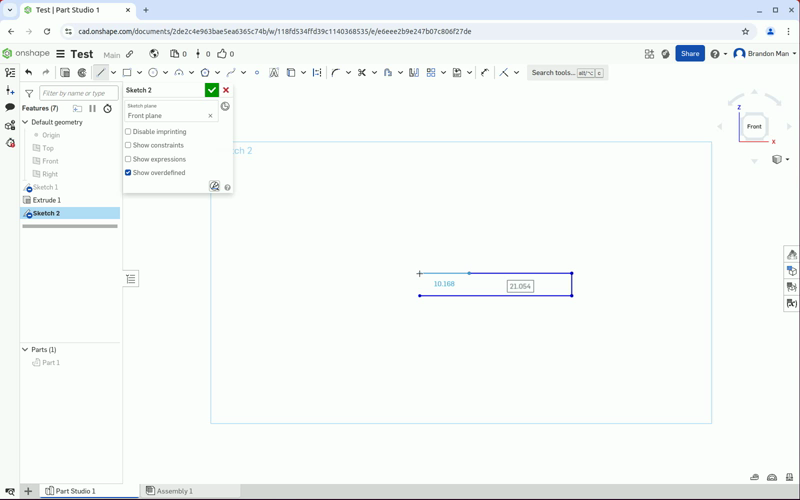
key_up(shift)
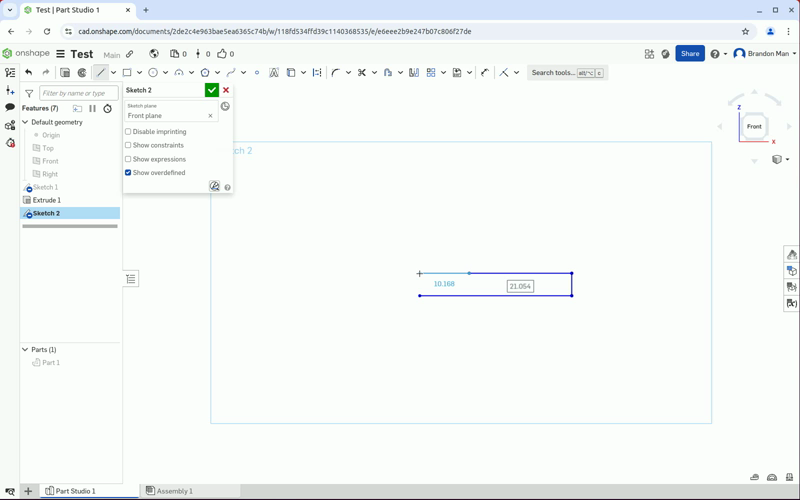
mouse_move(449, 273)
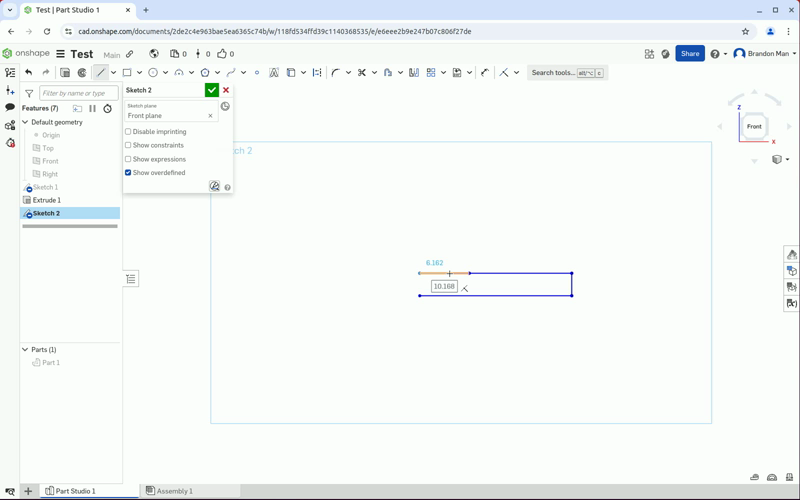
key_down(shift)
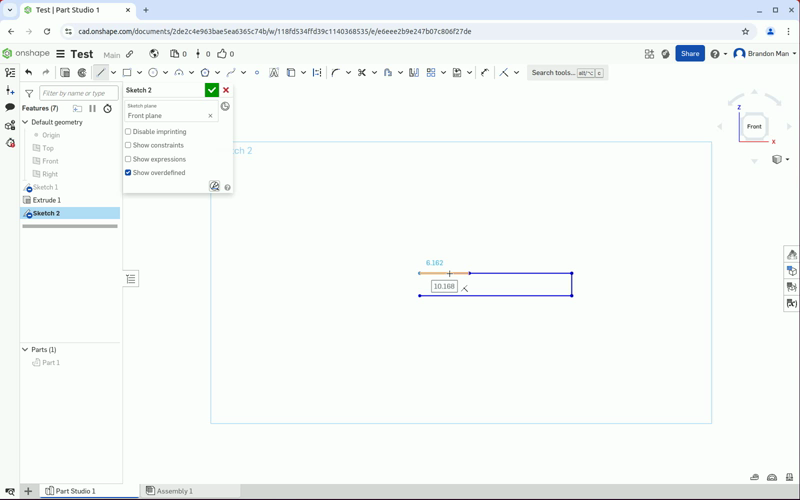
mouse_move(419, 295)
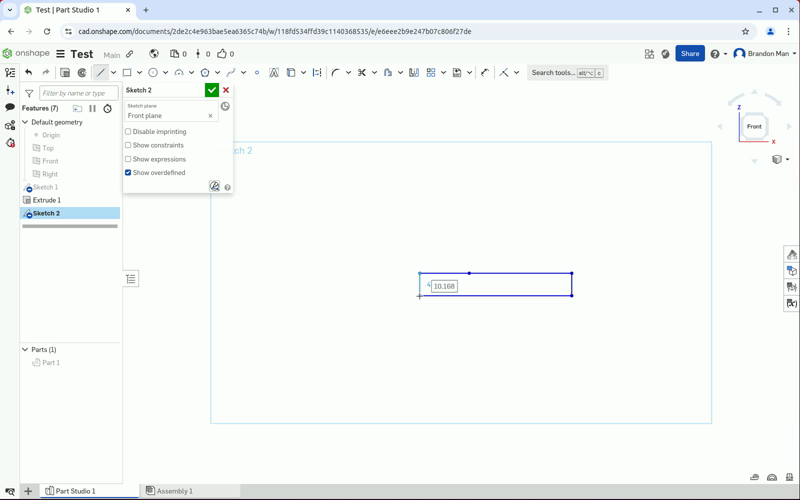
key_up(shift)
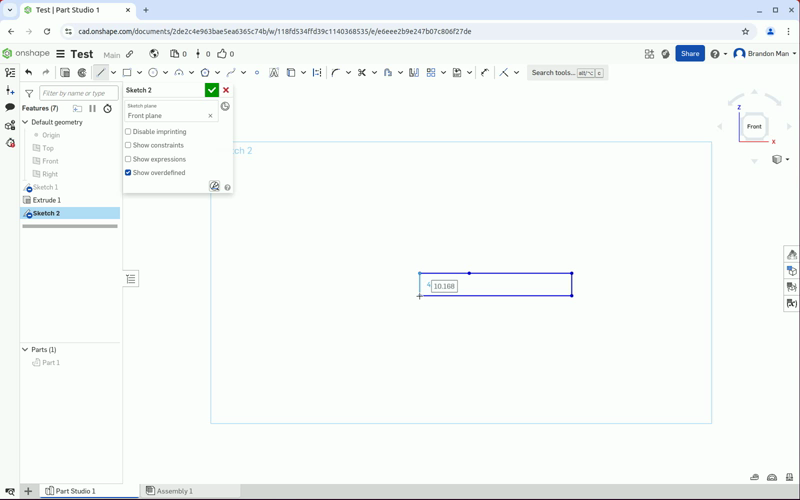
click(419, 295)
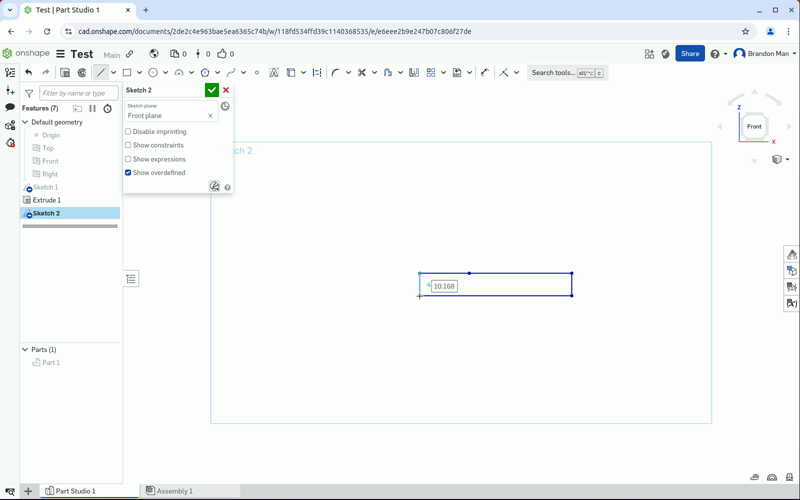
key(esc)
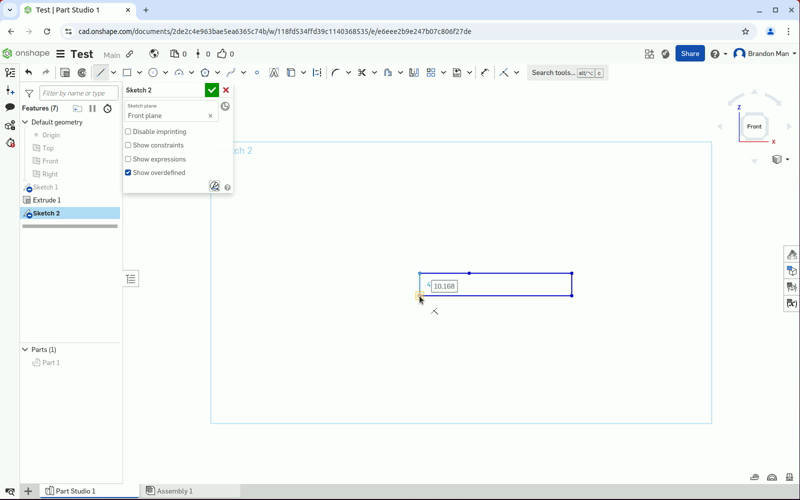
mouse_move(532, 280)
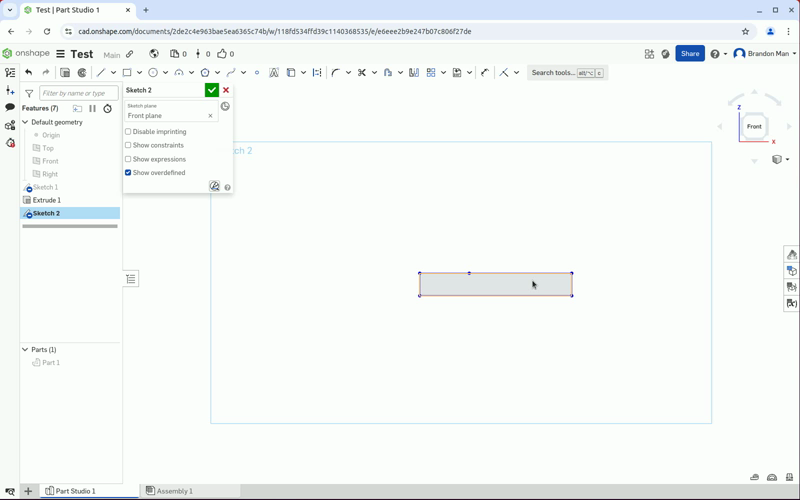
click(532, 280)
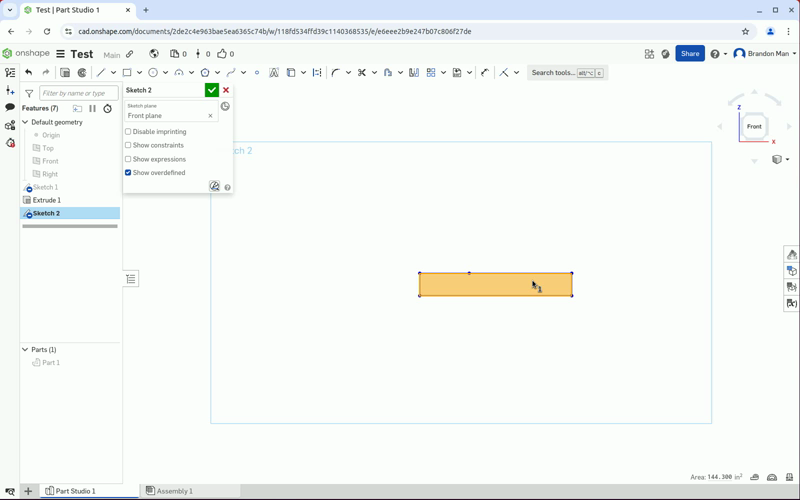
mouse_move(73, 352)
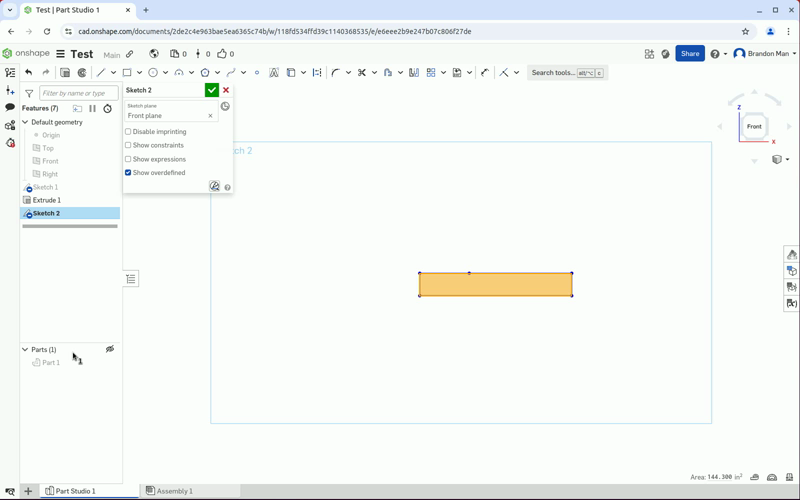
key(shift+y)
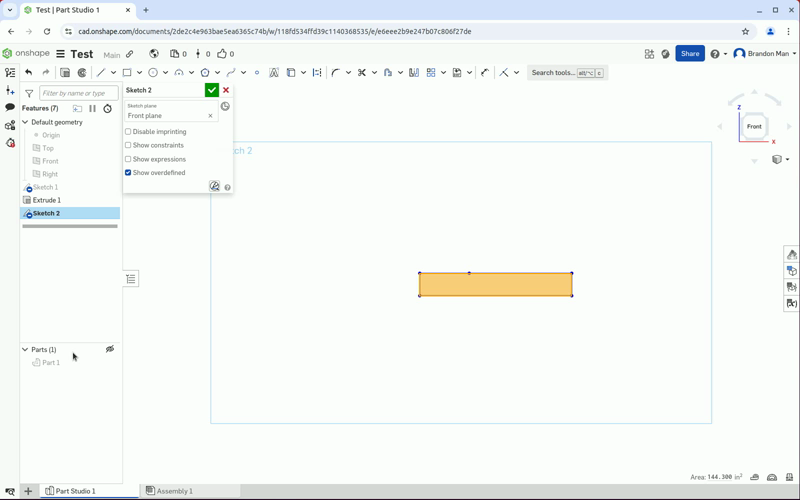
key(shift+e)
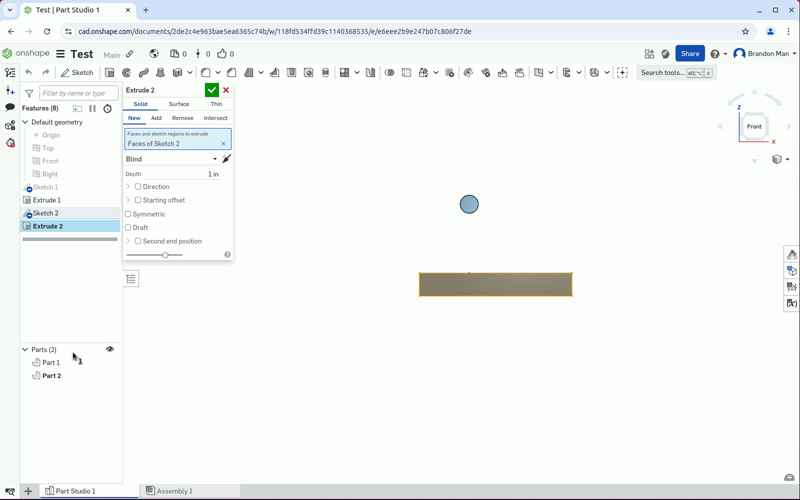
mouse_move(143, 106)
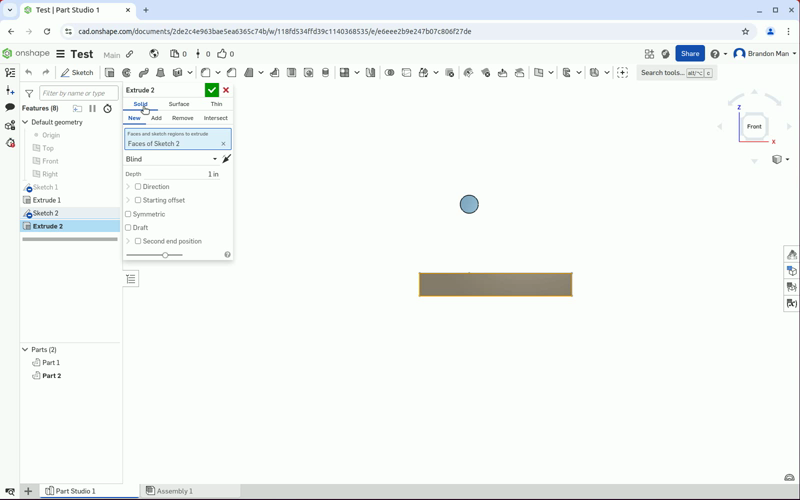
click(143, 106)
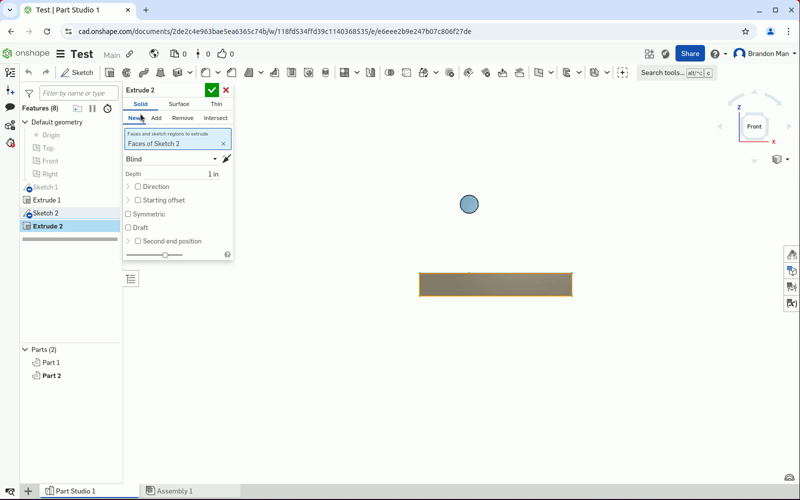
mouse_move(137, 120)
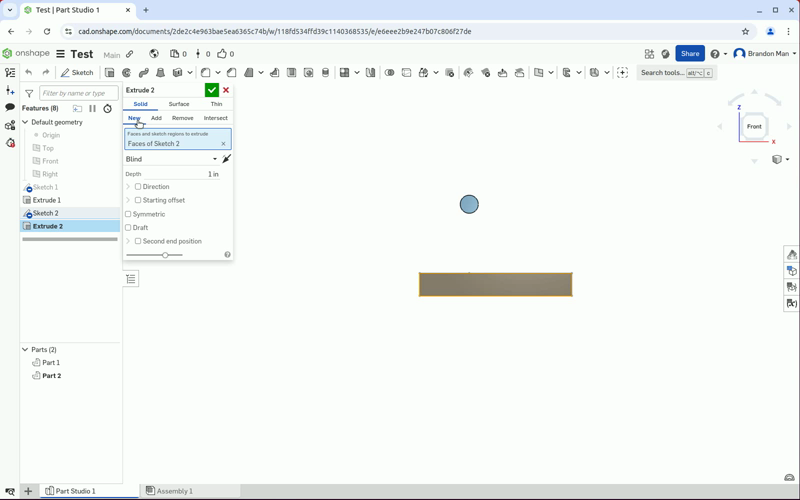
click(137, 120)
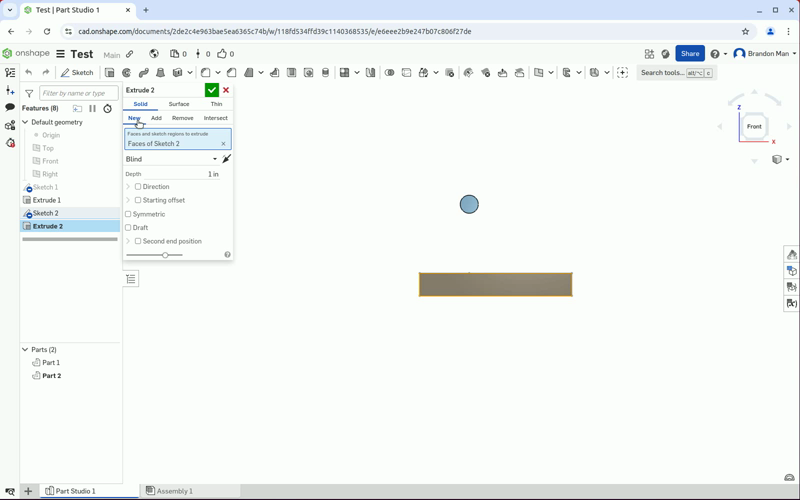
key(tab, 4)
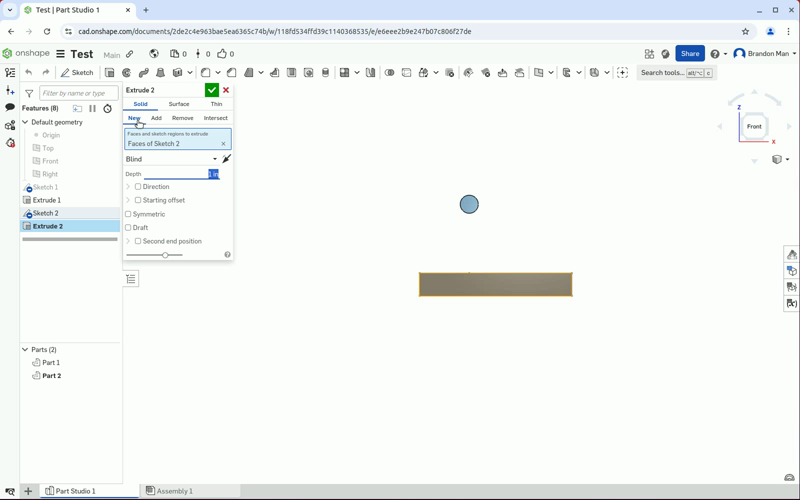
text(22.626)
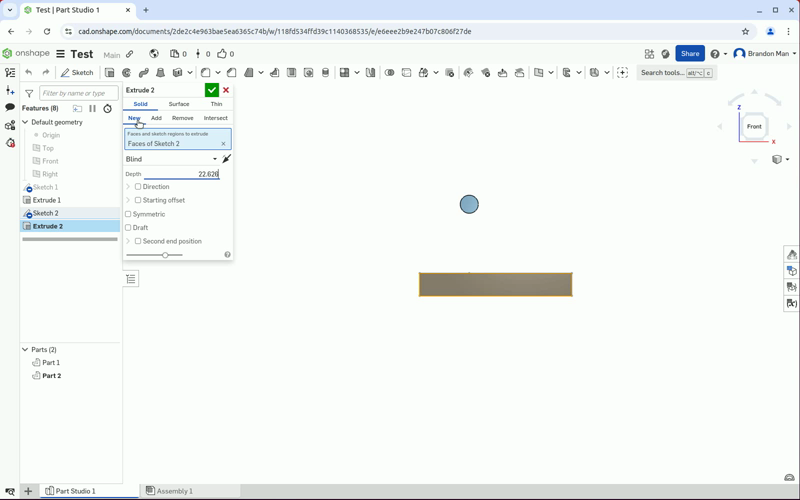
key(tab, 3)
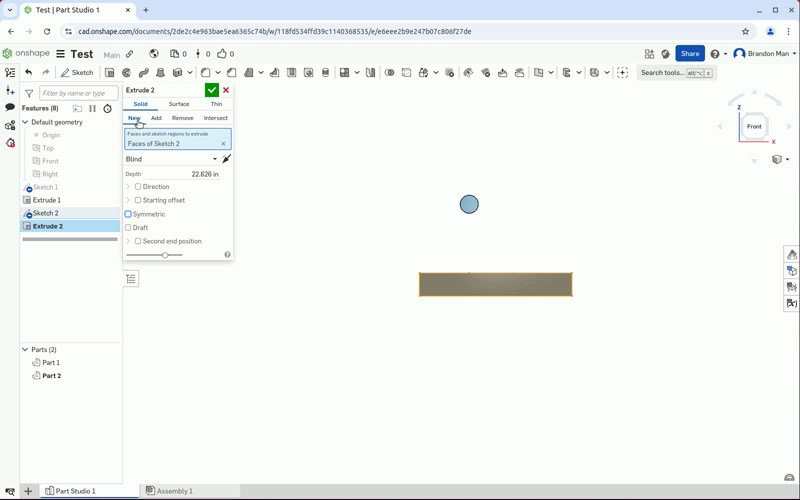
key(space)
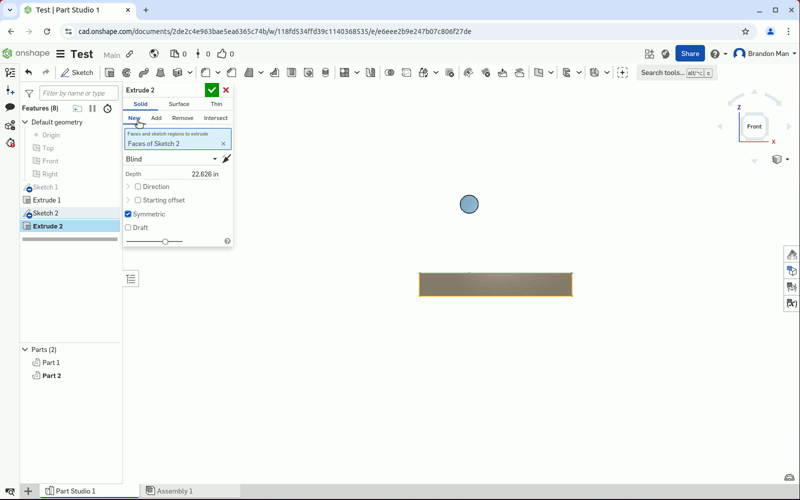
key(enter)
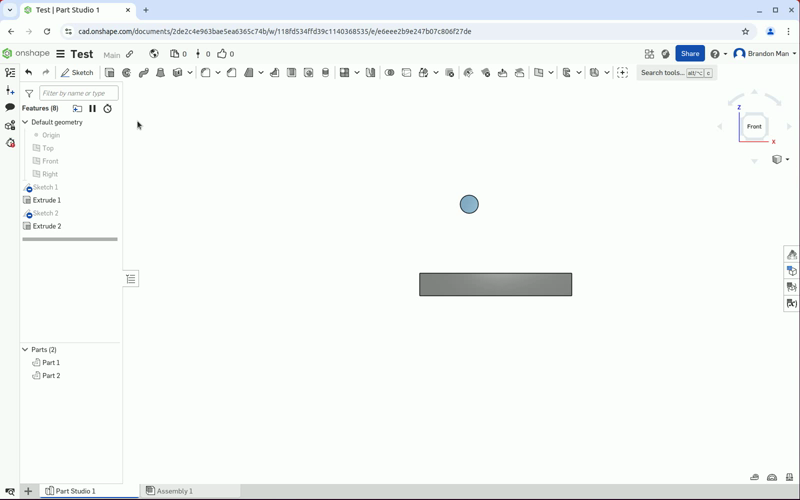
key(shift+h)
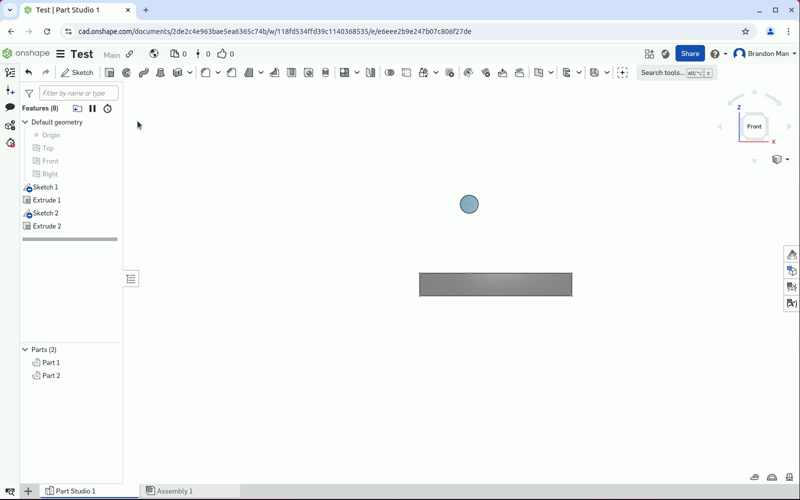
key(shift+h)
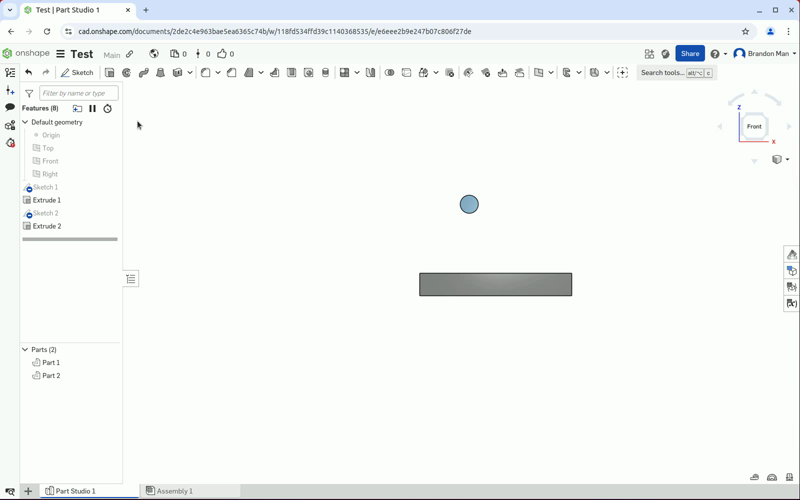
mouse_move(73, 189)
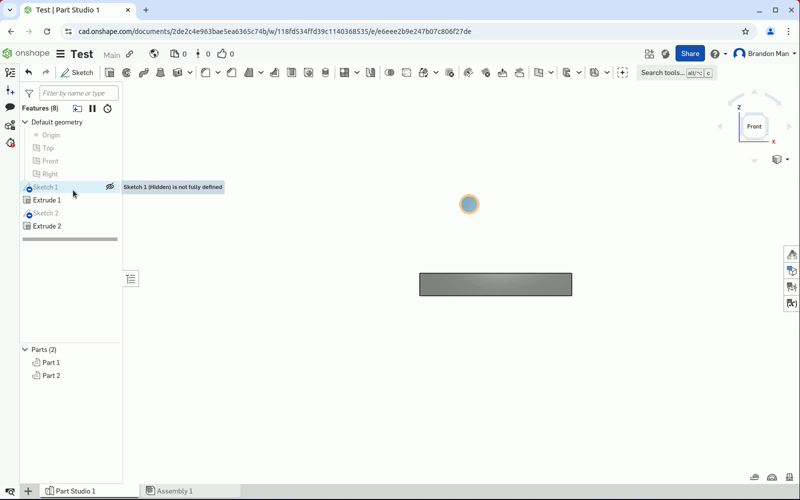
click(73, 189)
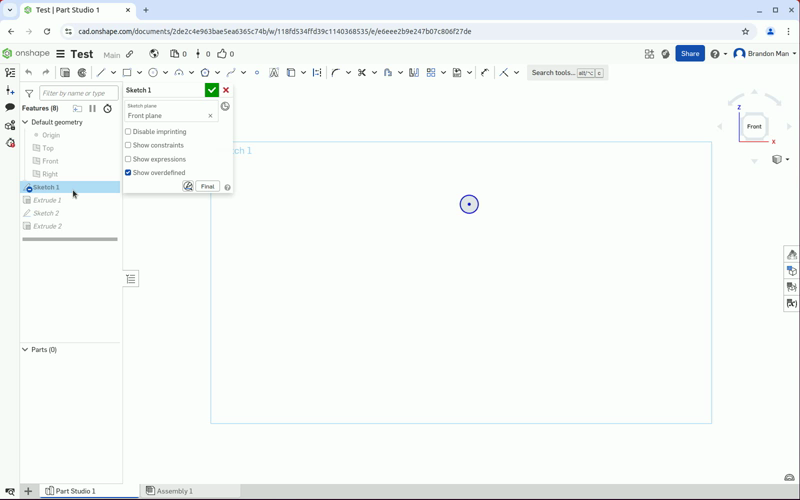
mouse_move(229, 92)
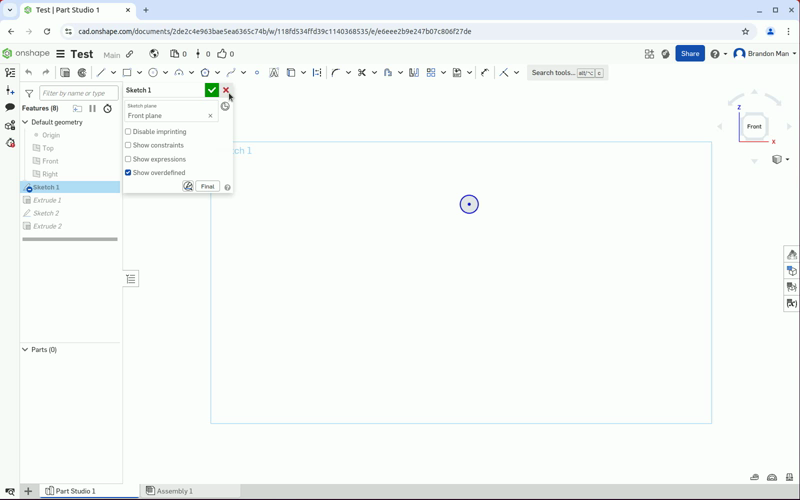
click(229, 92)
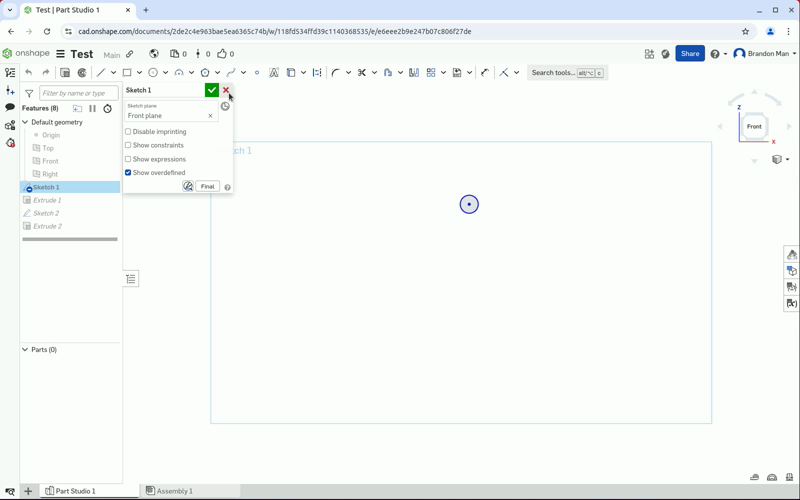
key(shift+s)
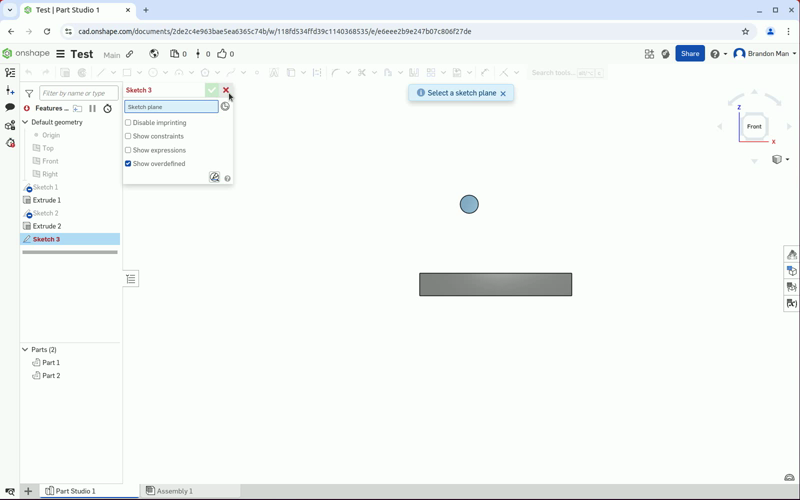
mouse_move(73, 163)
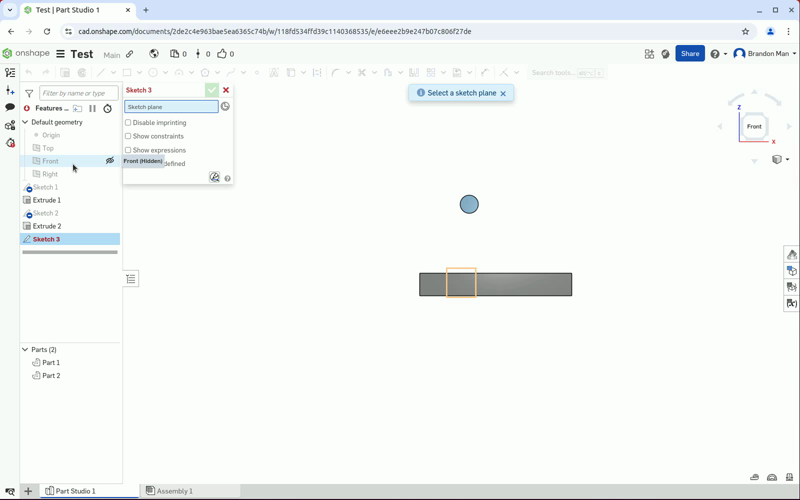
click(73, 163)
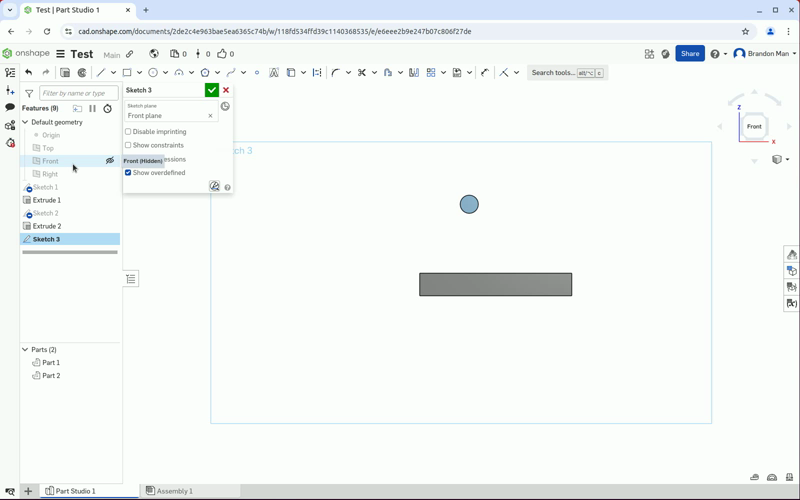
mouse_move(73, 352)
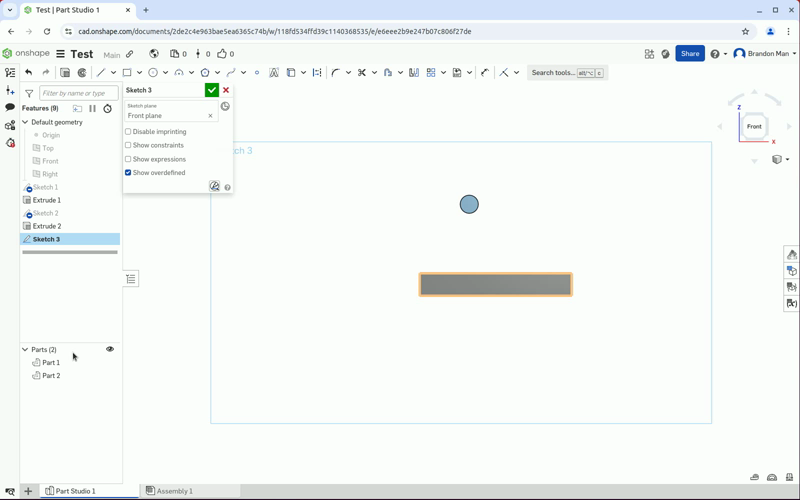
key(y)
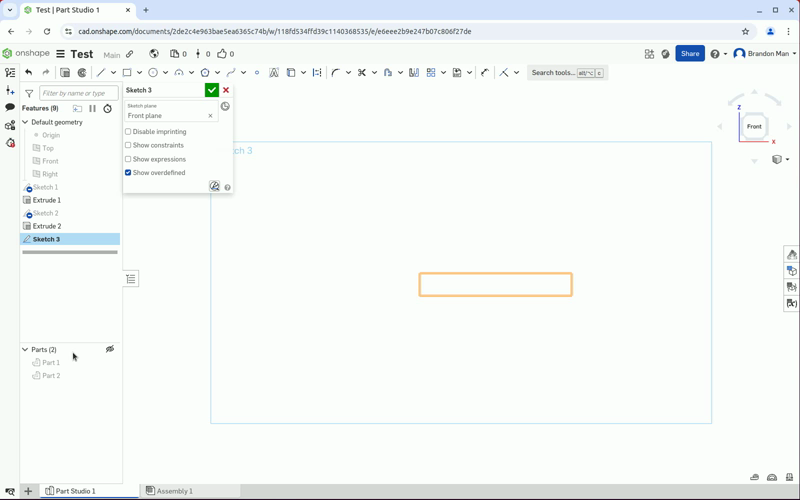
key(l)
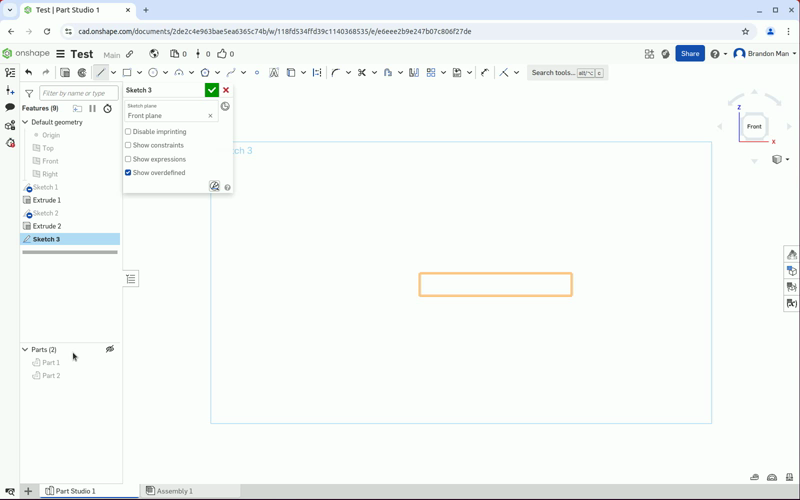
key_down(shift)
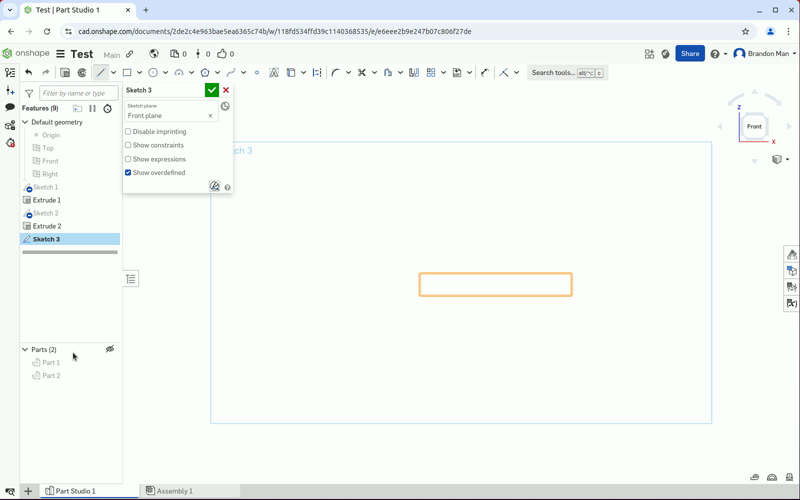
mouse_move(458, 265)
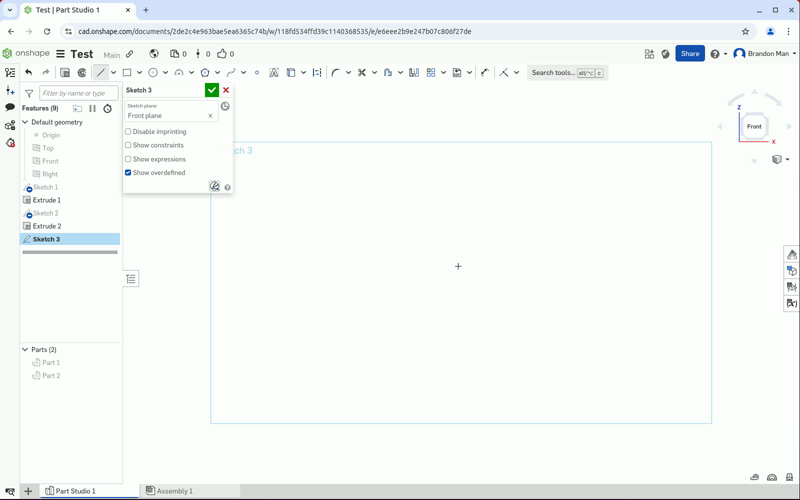
click(458, 265)
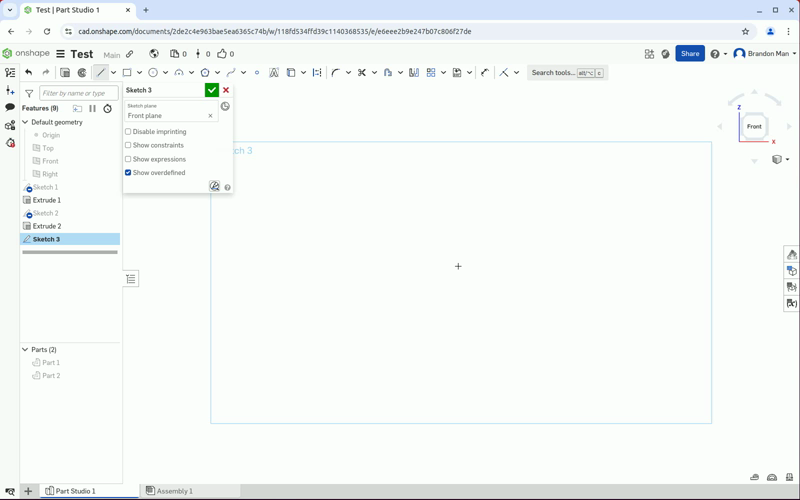
key_up(shift)
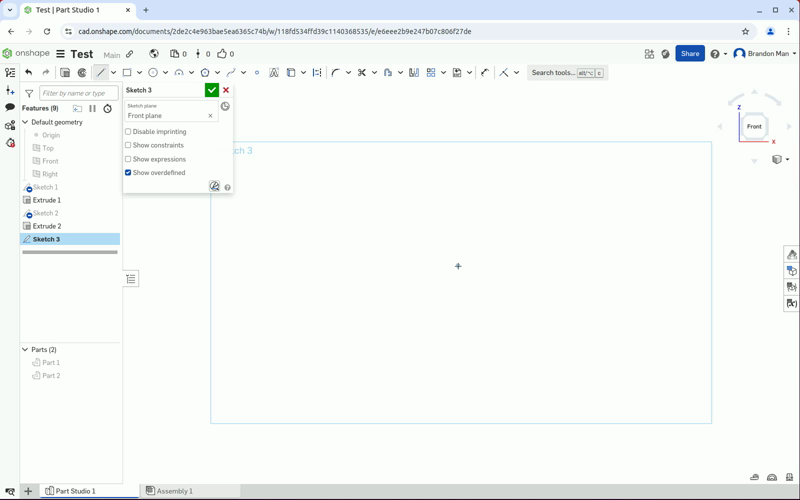
key_down(shift)
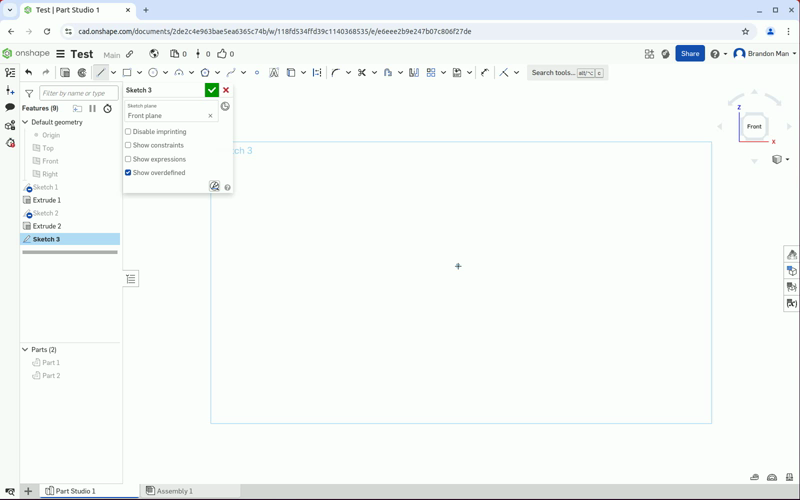
mouse_move(488, 265)
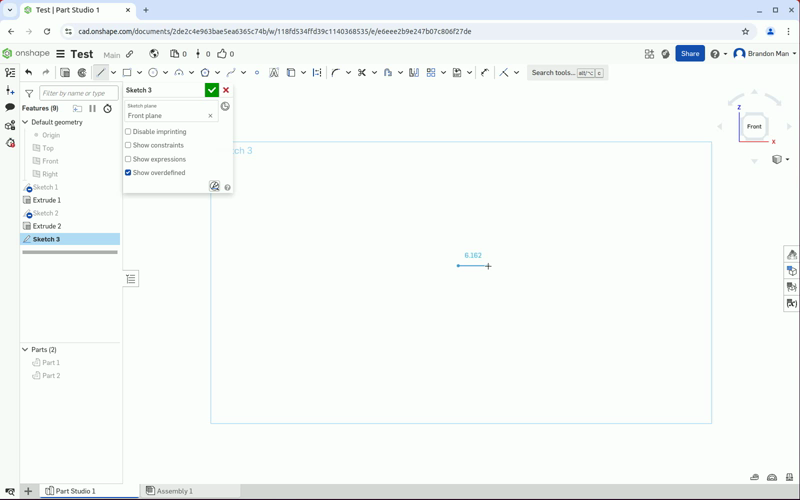
mouse_move(469, 265)
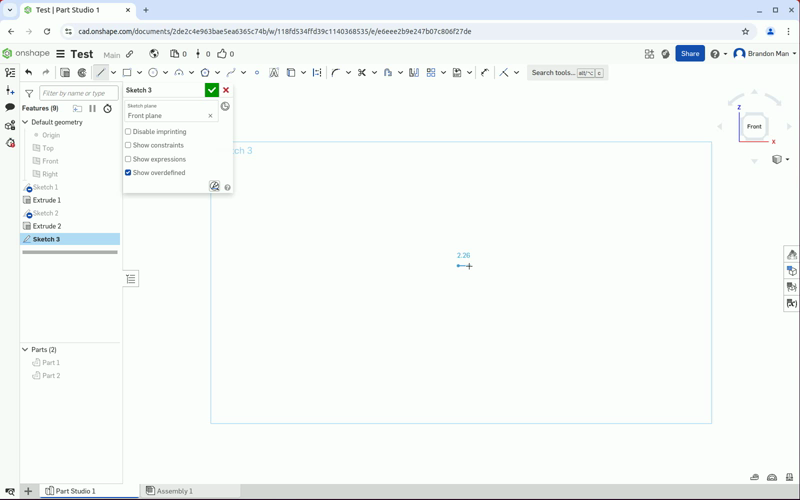
click(469, 265)
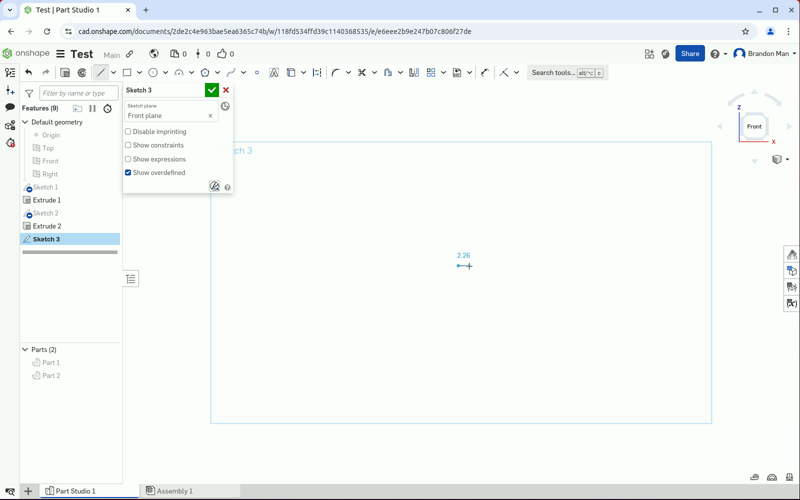
key_up(shift)
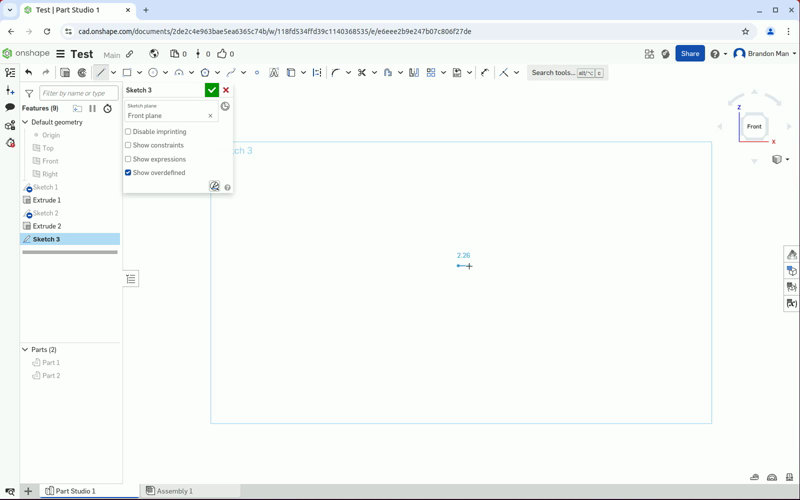
key_down(shift)
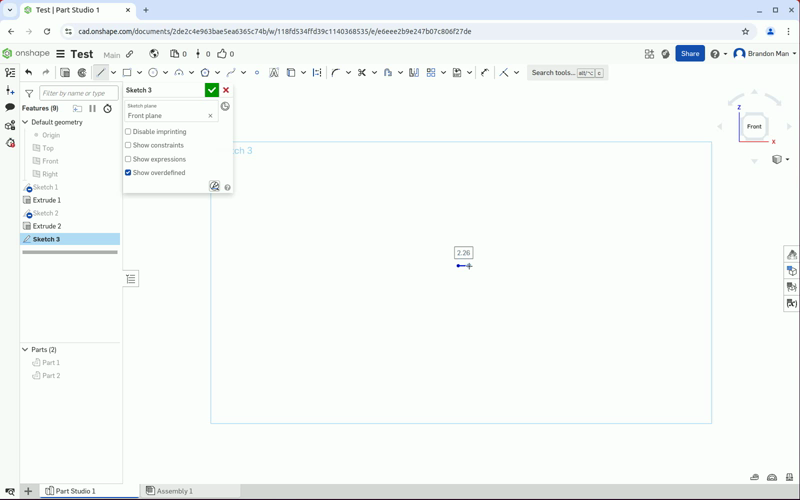
mouse_move(499, 265)
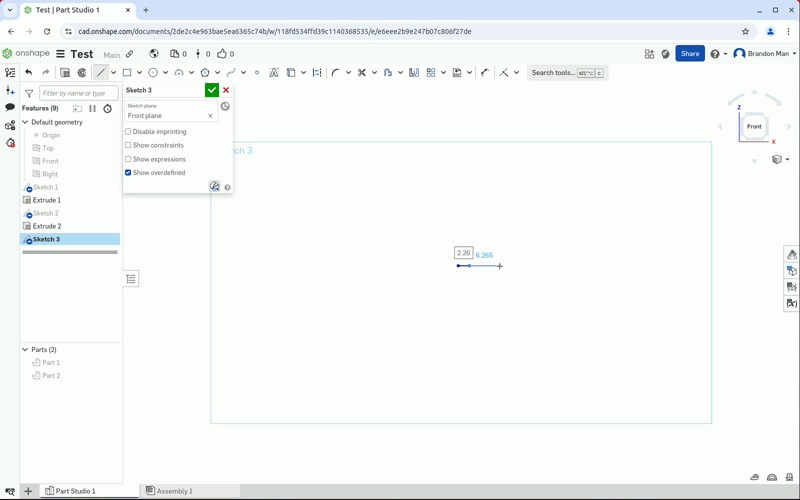
mouse_move(480, 265)
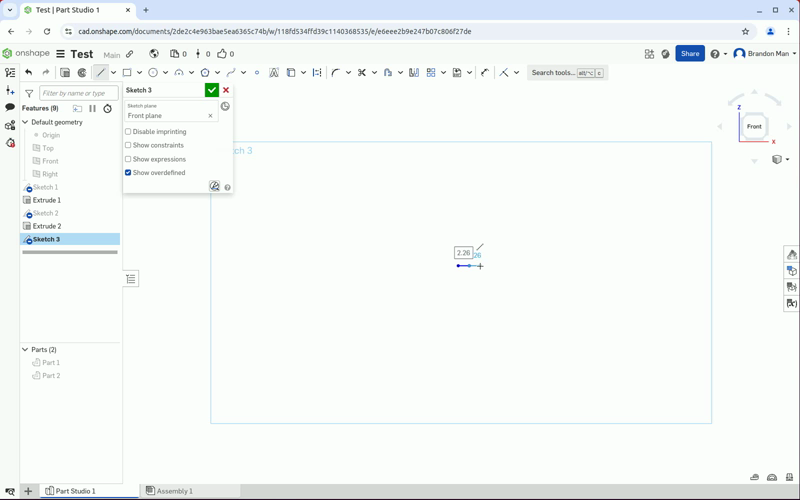
click(480, 265)
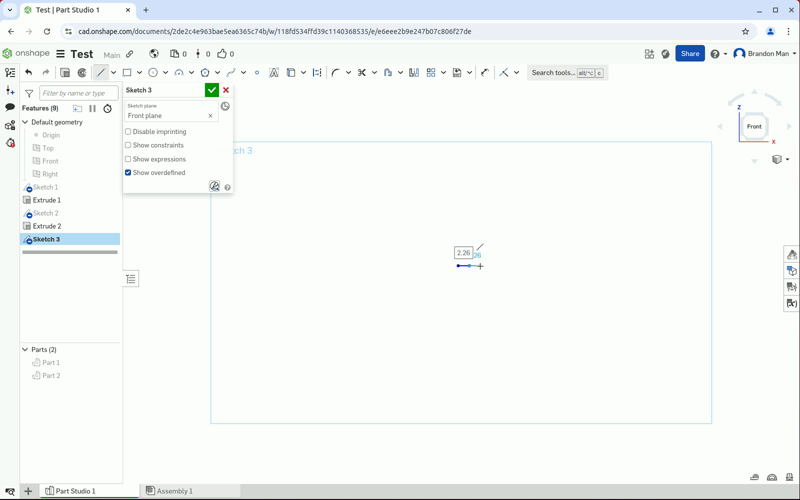
key_up(shift)
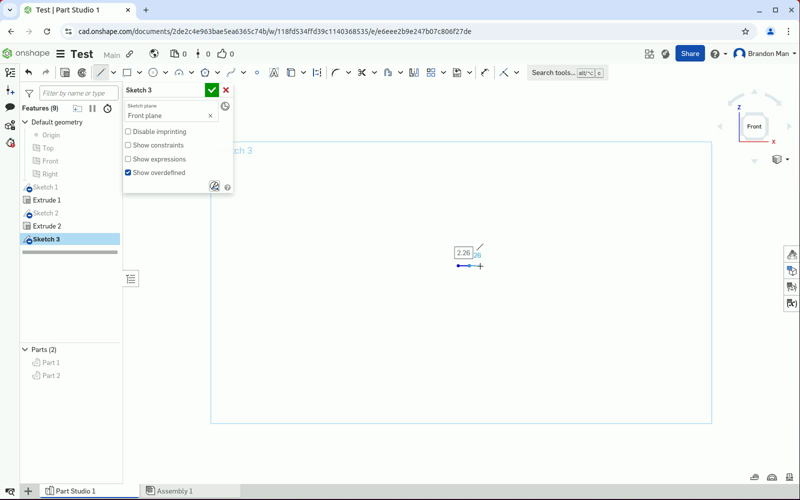
key_down(shift)
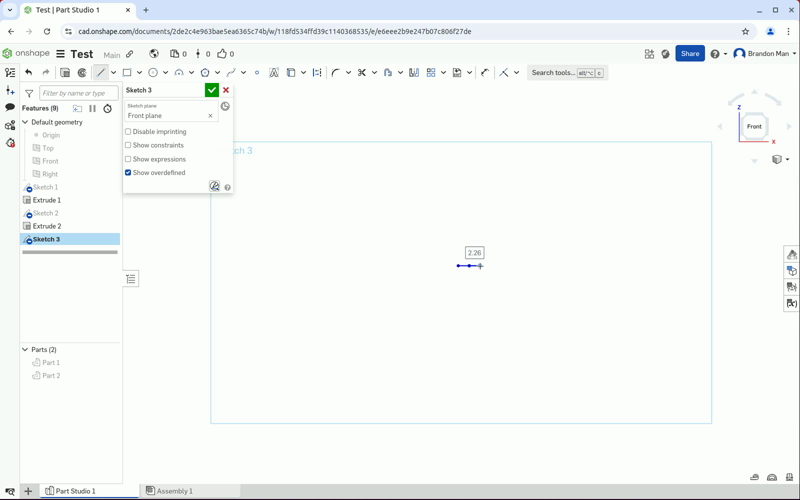
mouse_move(480, 170)
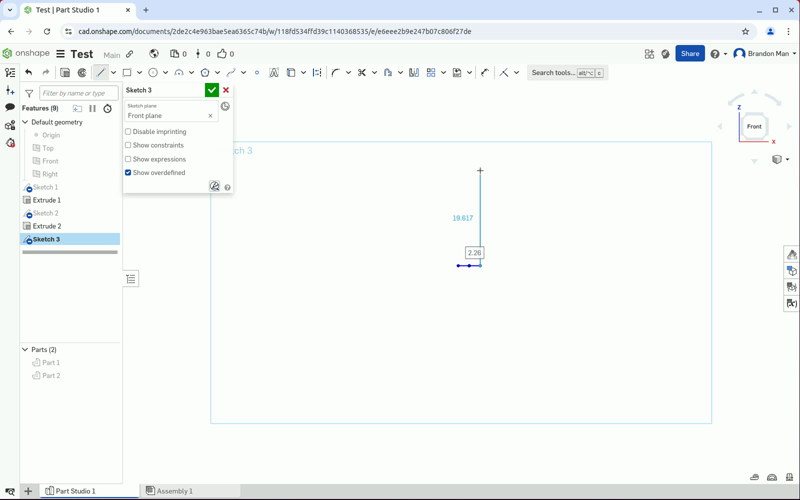
click(480, 170)
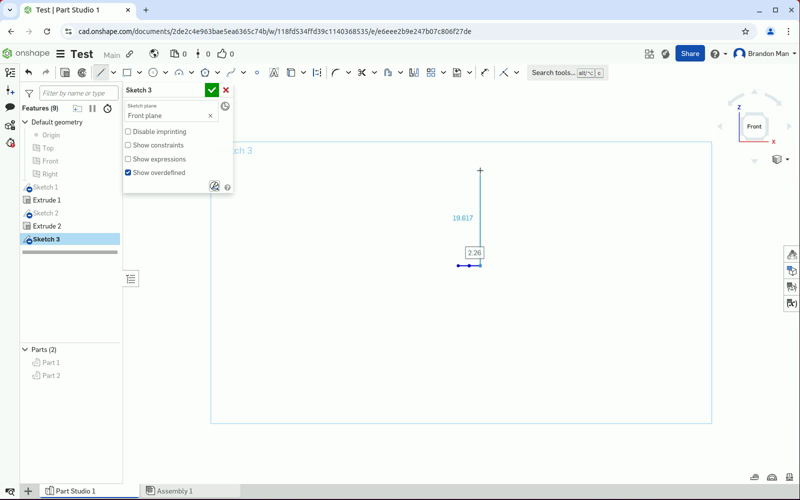
key_up(shift)
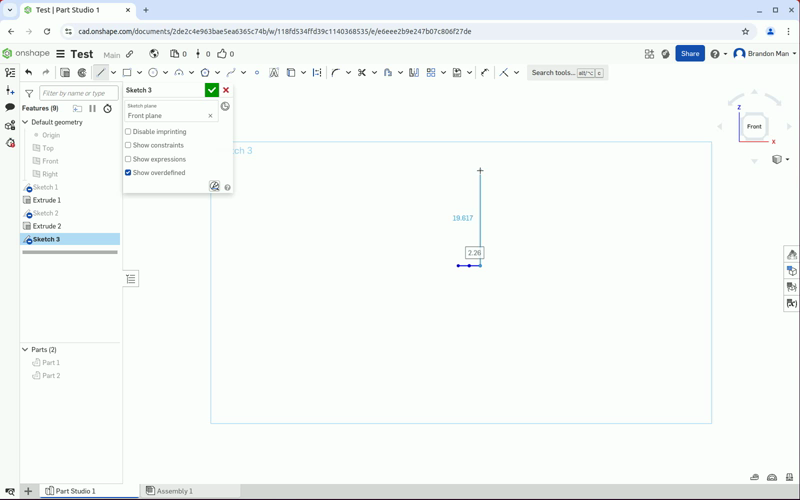
key_down(shift)
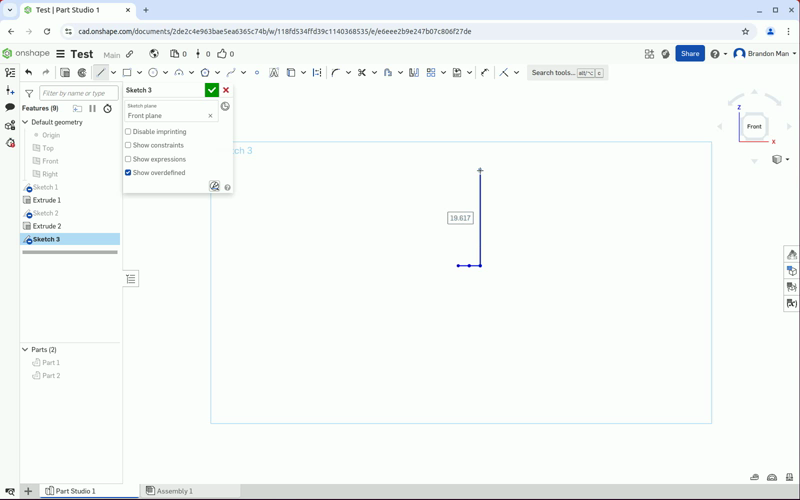
mouse_move(510, 170)
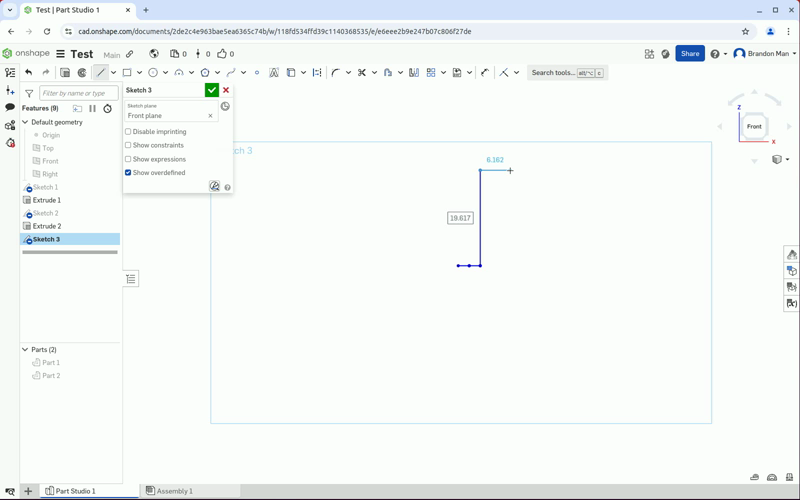
mouse_move(469, 170)
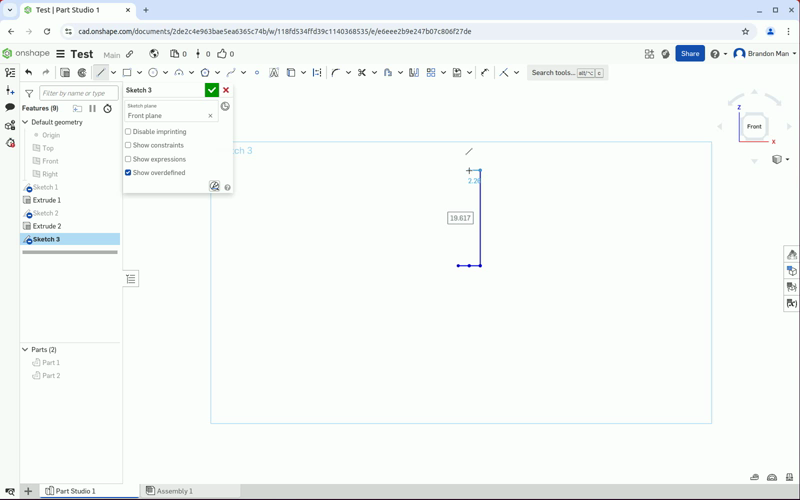
click(469, 170)
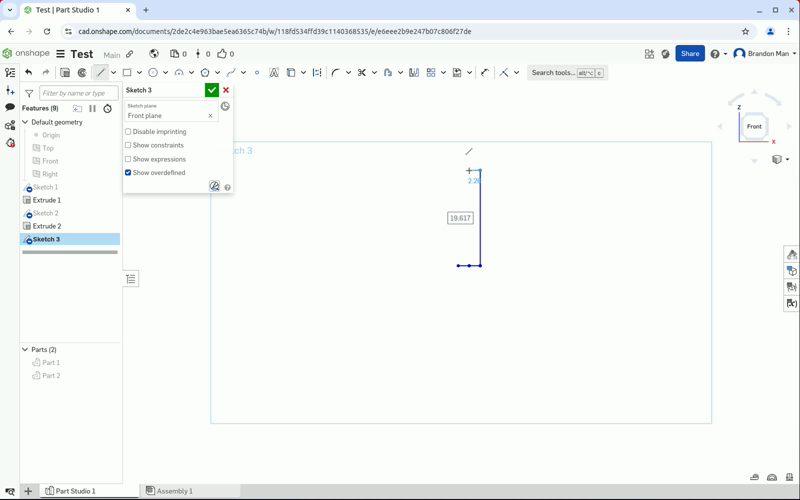
key_up(shift)
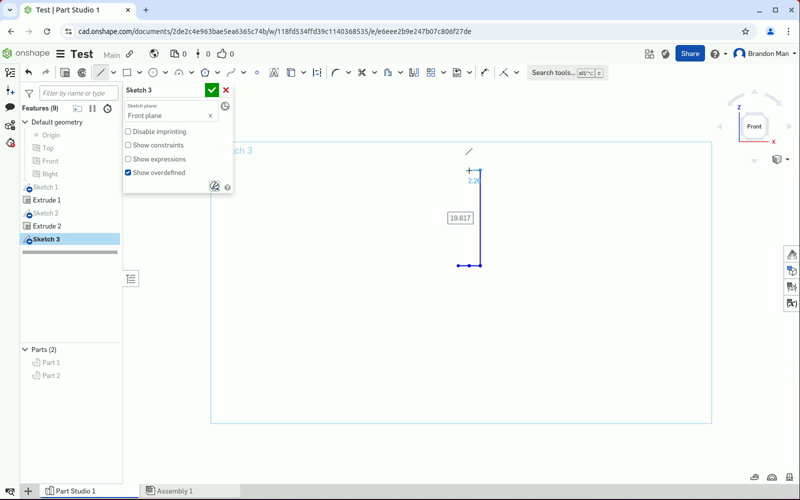
key_down(shift)
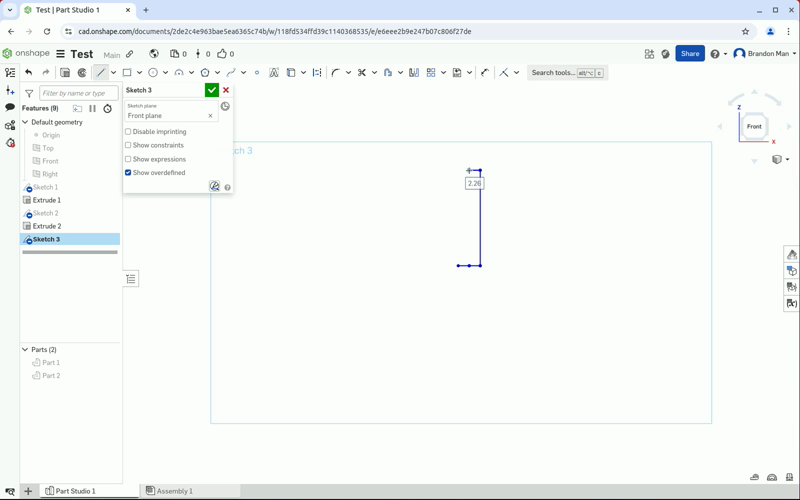
mouse_move(499, 170)
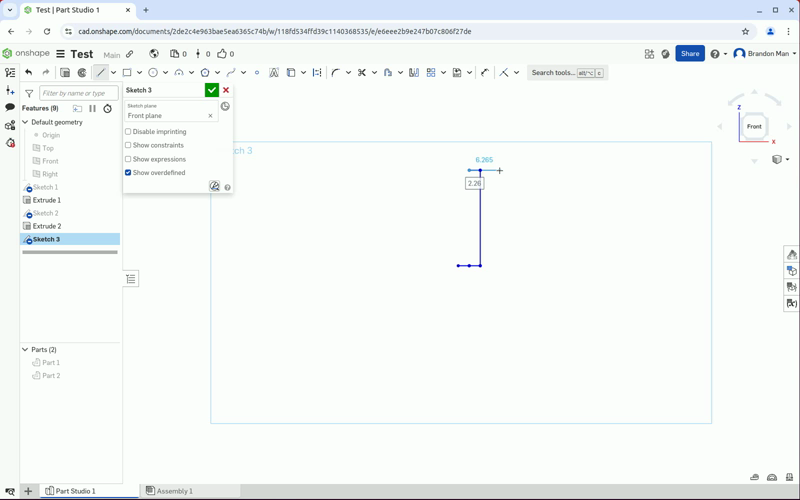
mouse_move(458, 170)
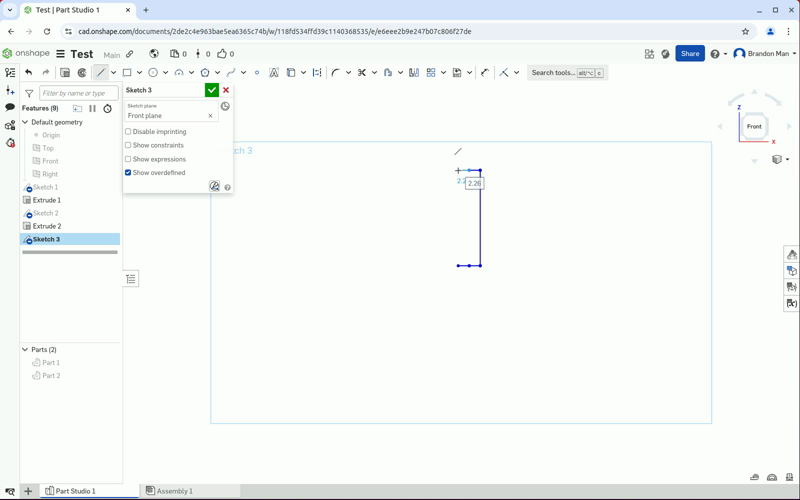
click(458, 170)
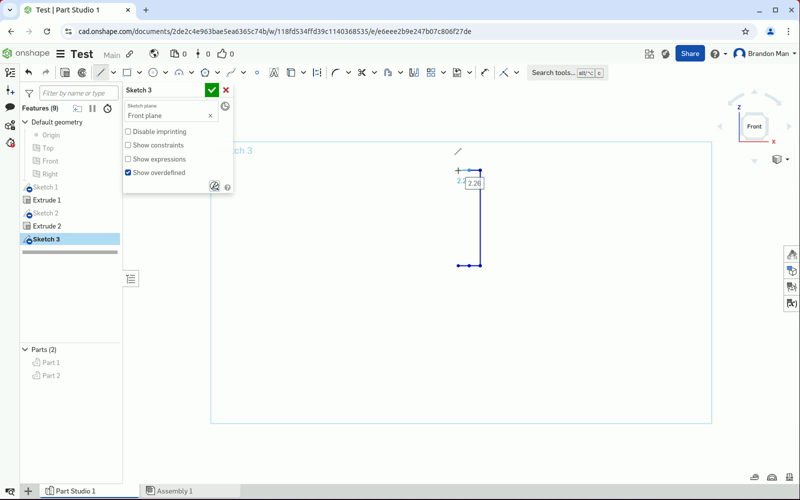
key_up(shift)
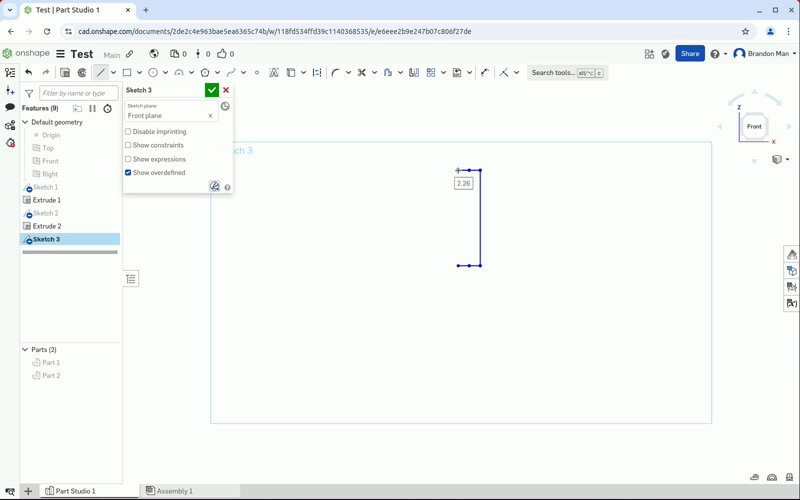
key_down(shift)
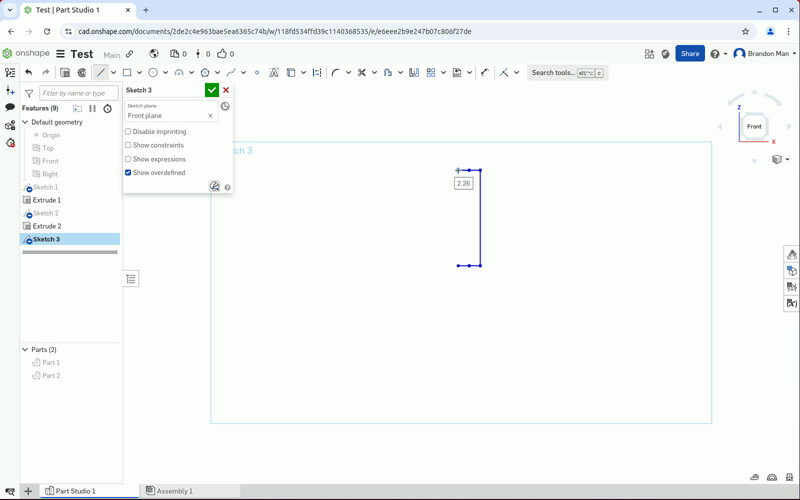
mouse_move(458, 265)
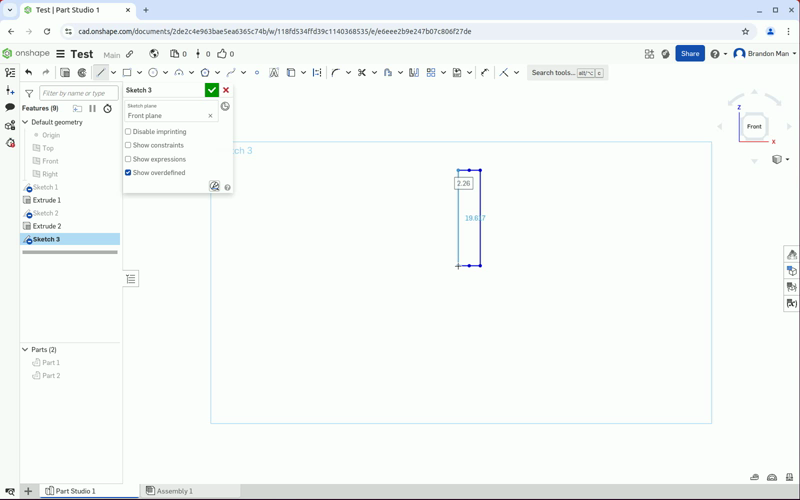
key_up(shift)
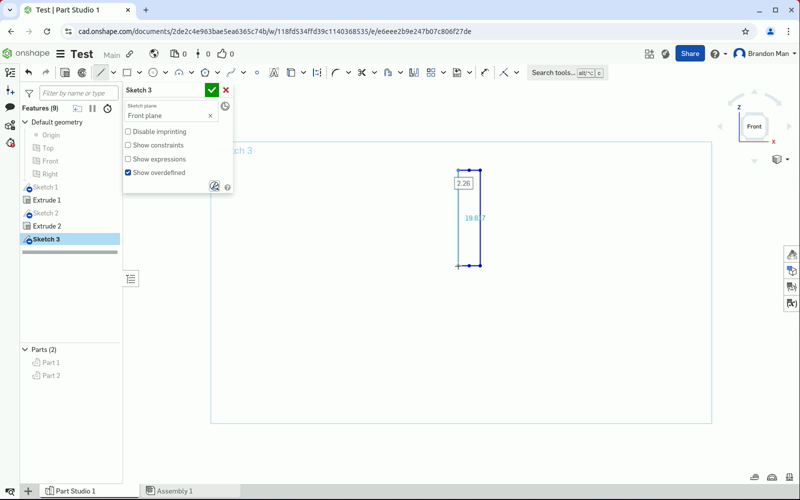
click(458, 265)
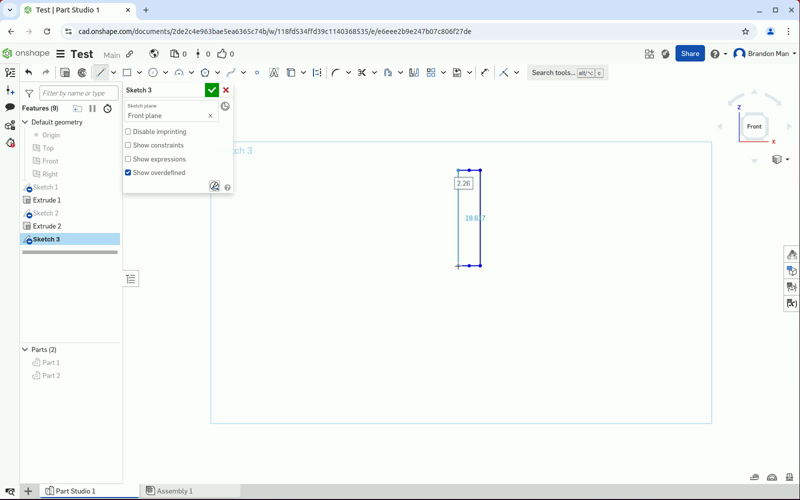
key(esc)
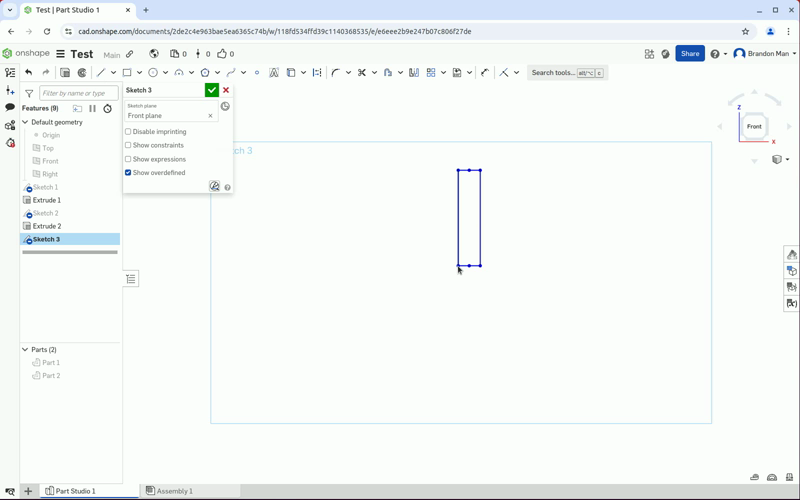
key(c)
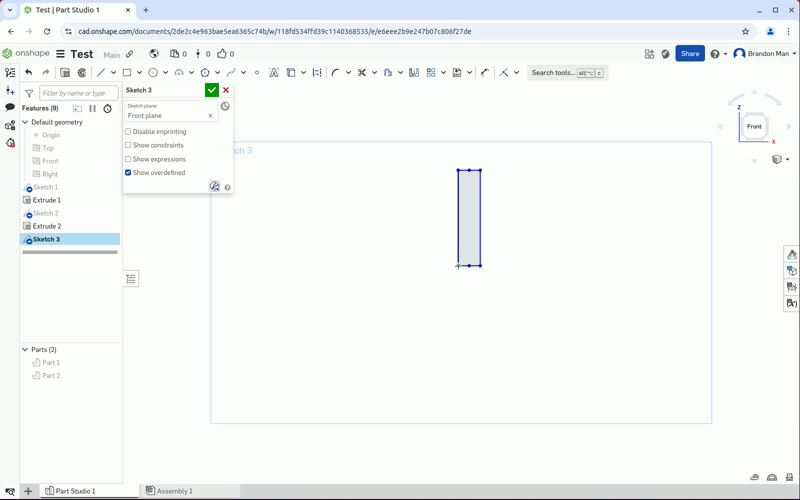
key_down(shift)
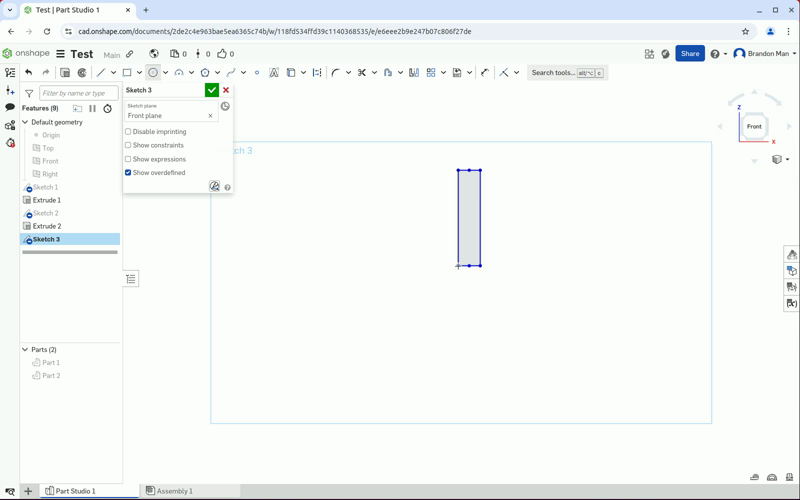
mouse_move(469, 204)
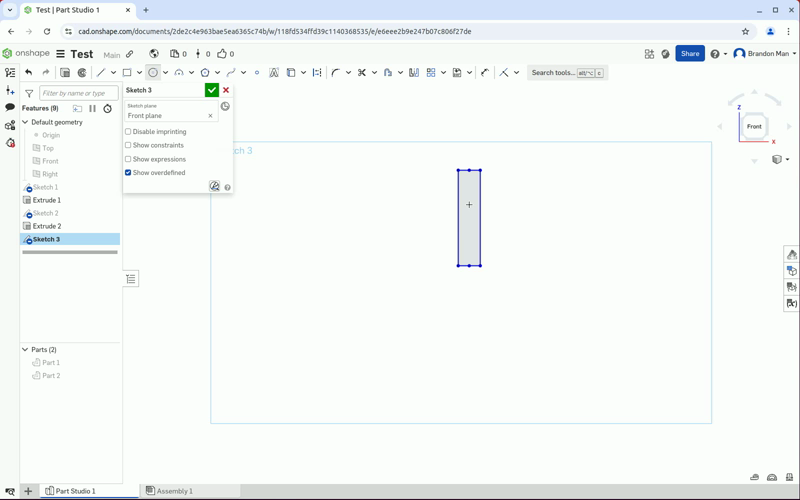
click(469, 204)
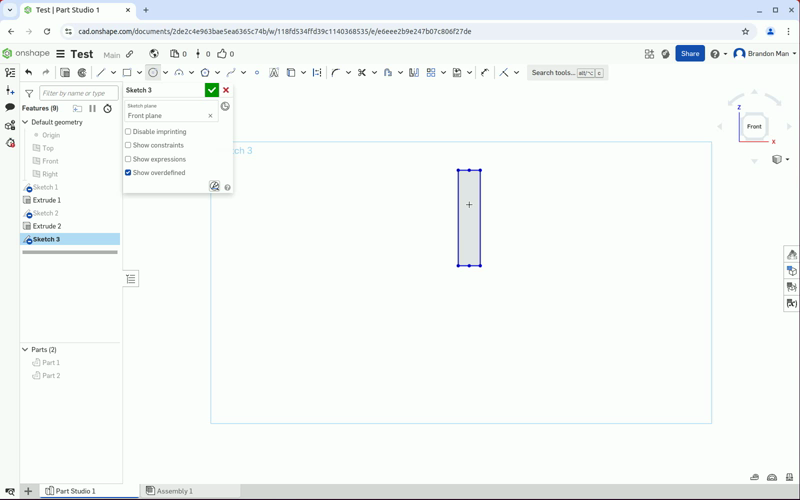
key_up(shift)
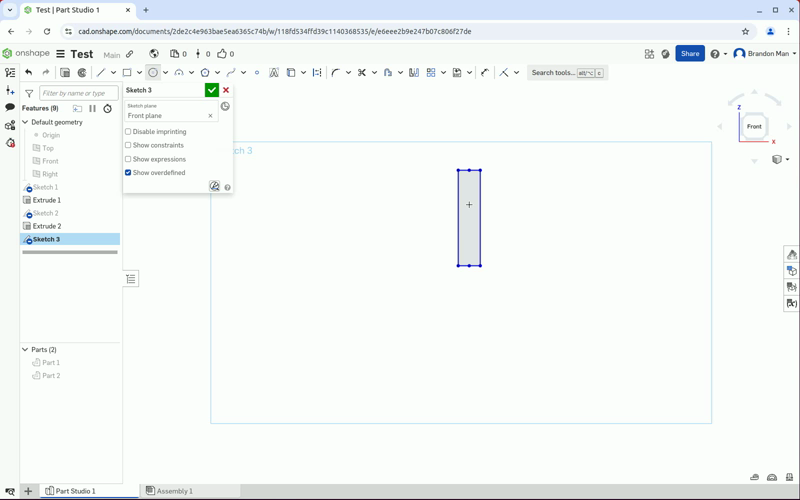
mouse_move(477, 204)
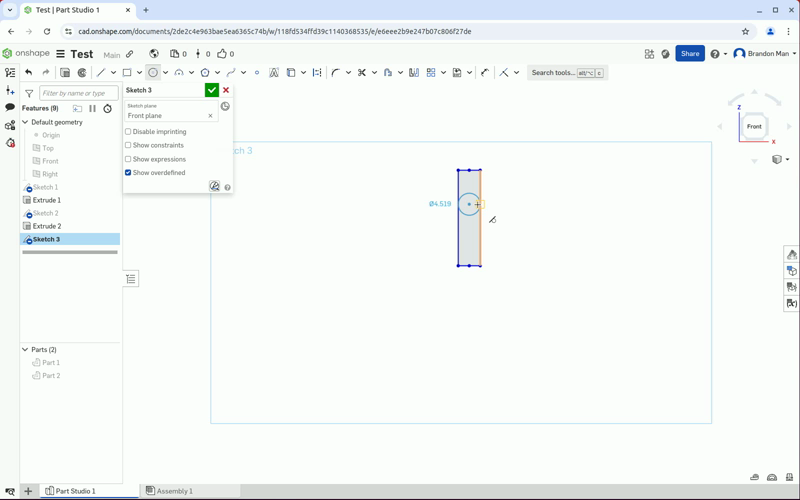
click(477, 204)
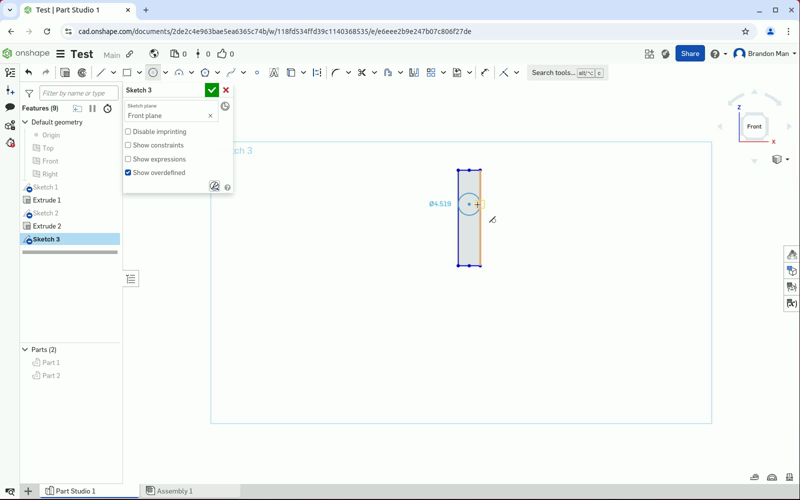
key(esc)
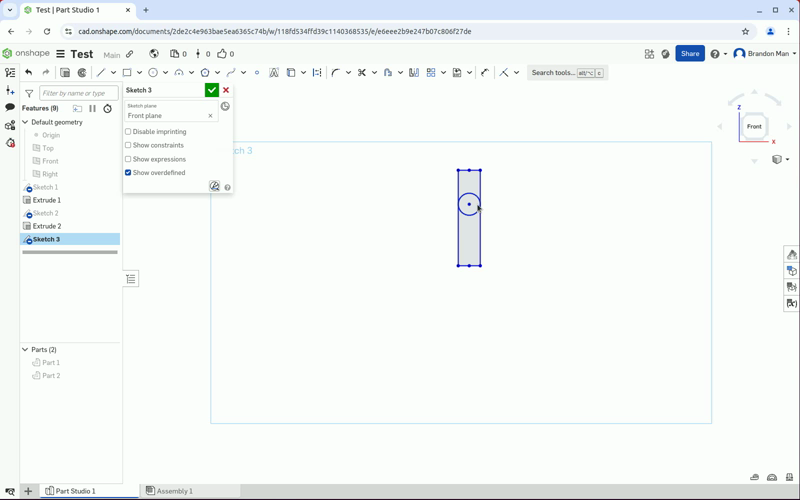
mouse_move(461, 229)
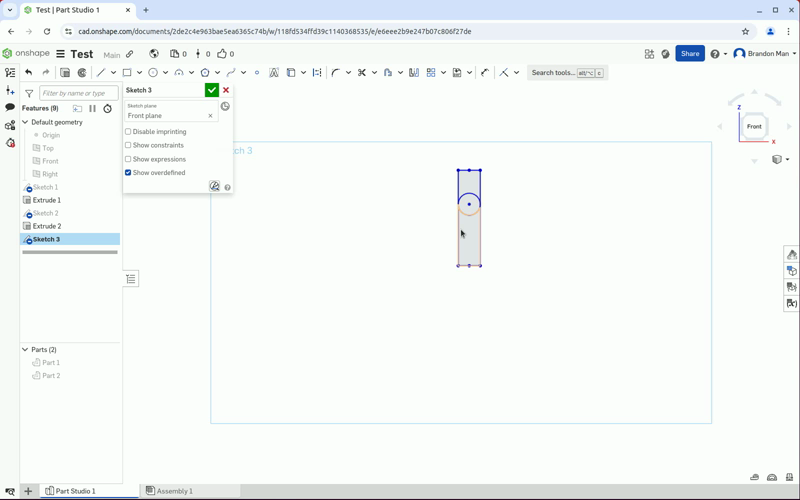
click(461, 229)
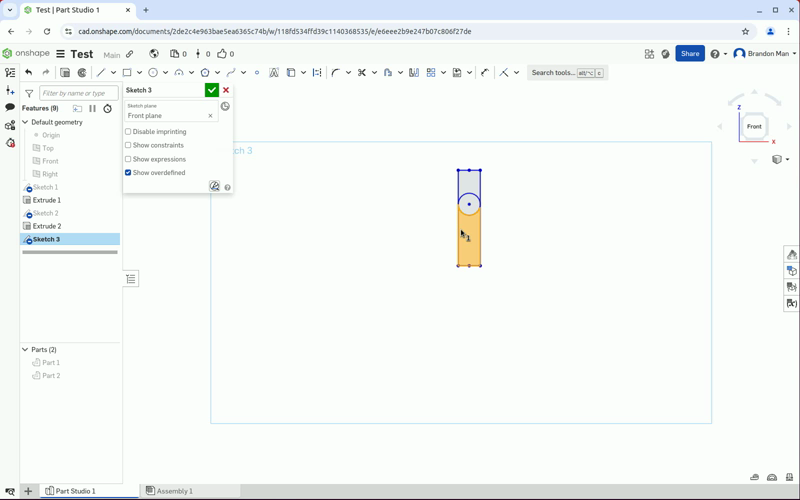
mouse_move(73, 352)
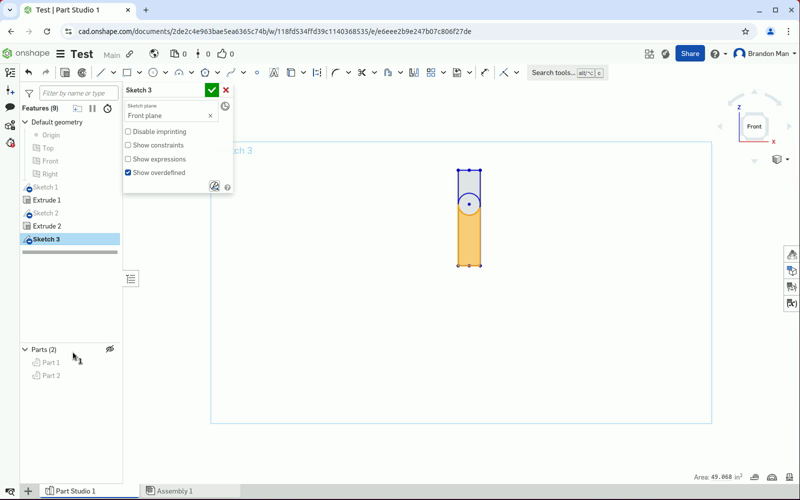
key(shift+y)
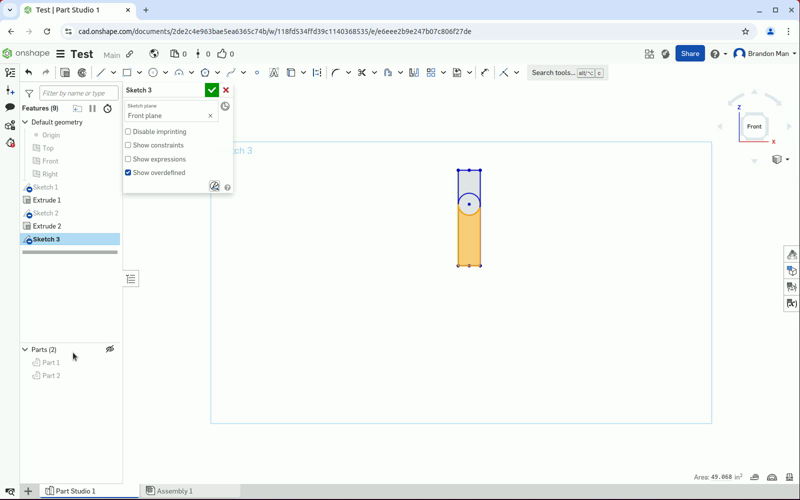
key(shift+e)
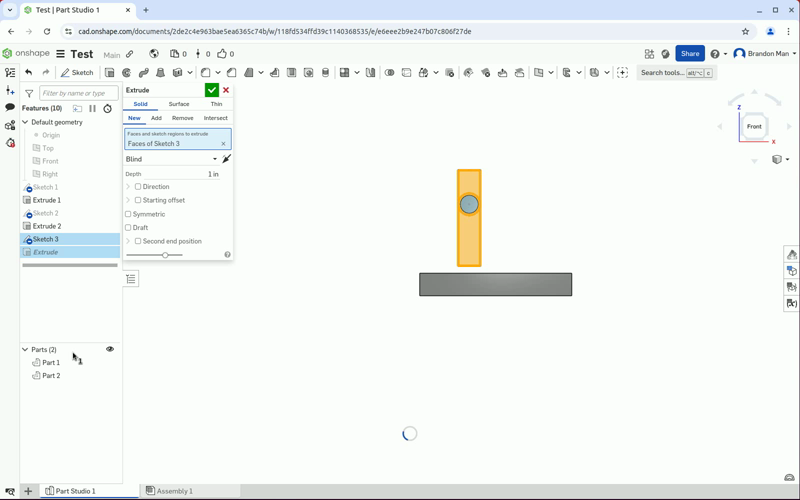
mouse_move(143, 106)
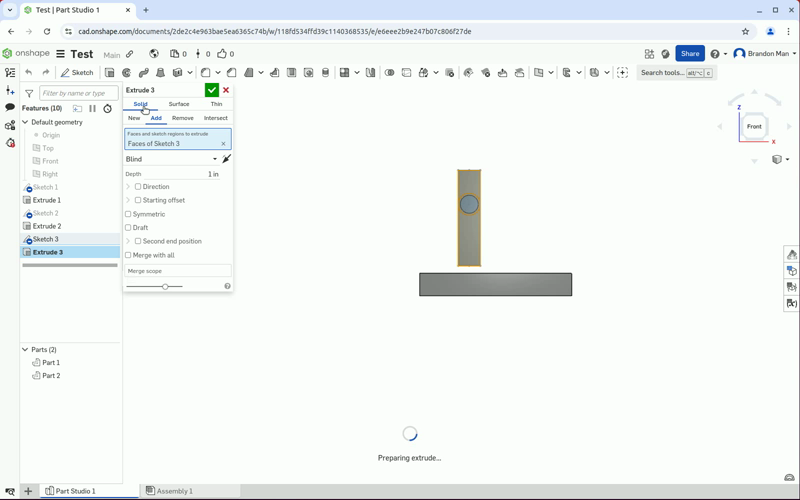
click(143, 106)
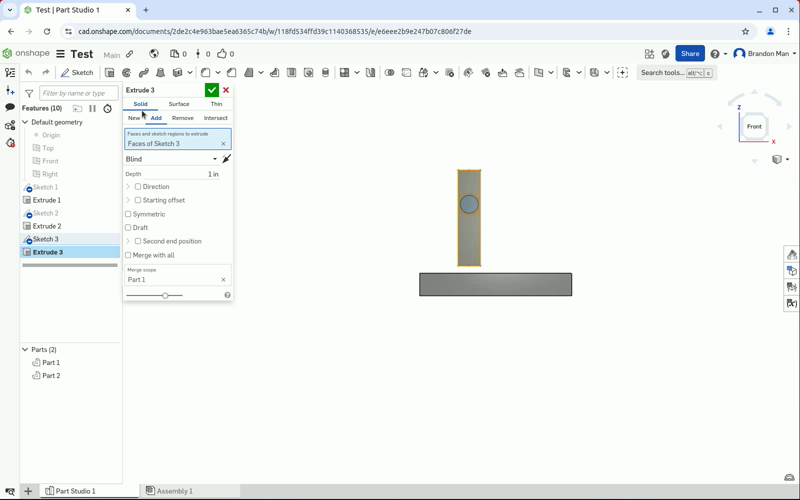
mouse_move(137, 120)
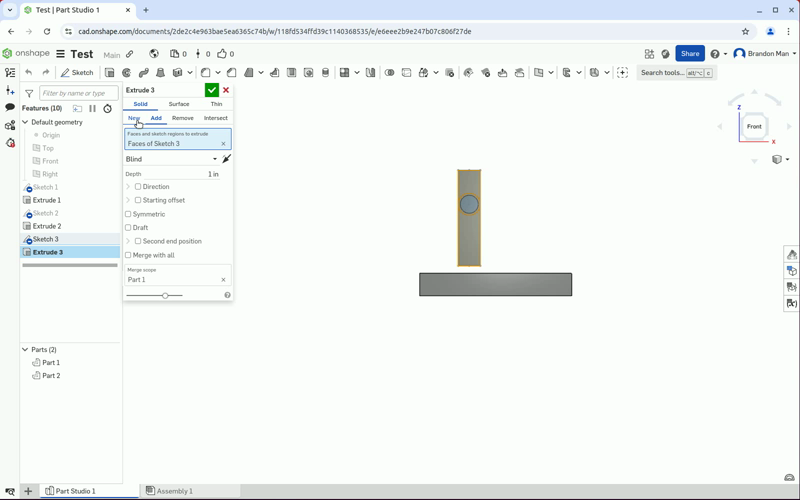
click(137, 120)
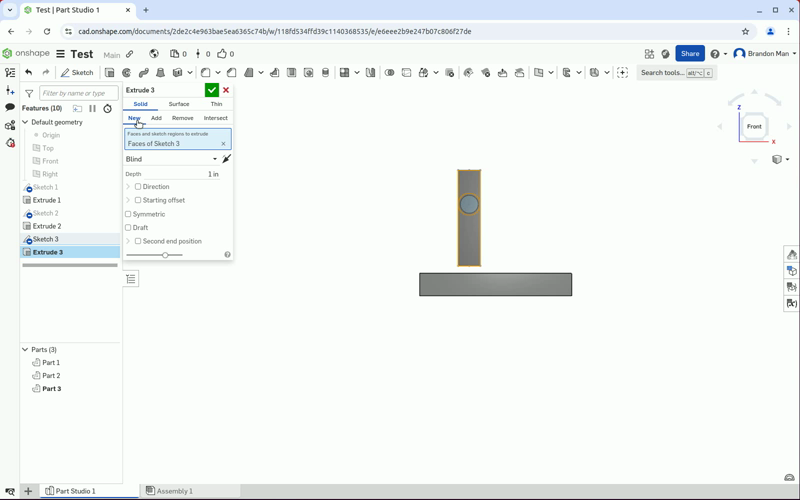
key(tab, 4)
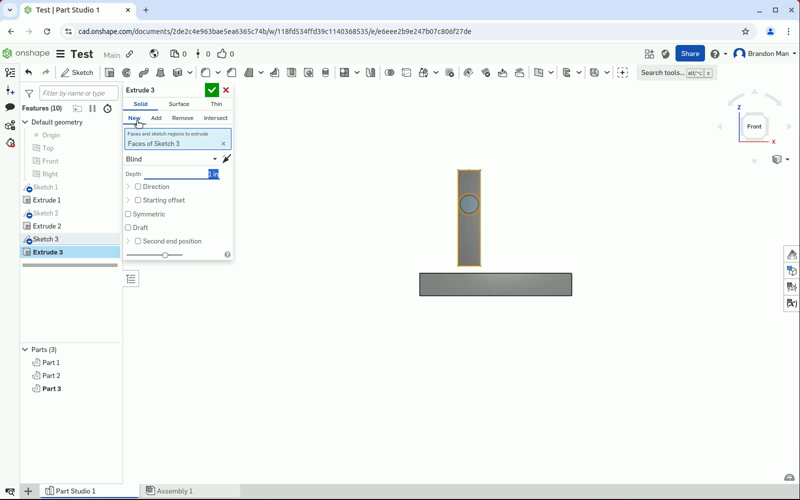
text(5.778)
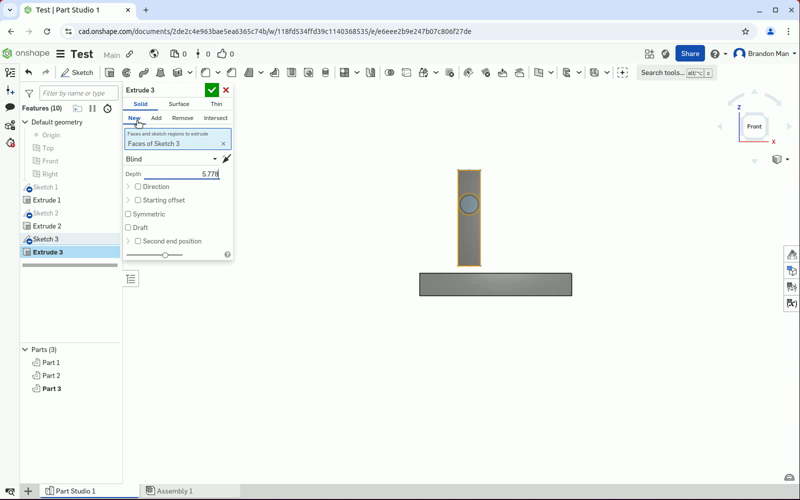
key(tab, 3)
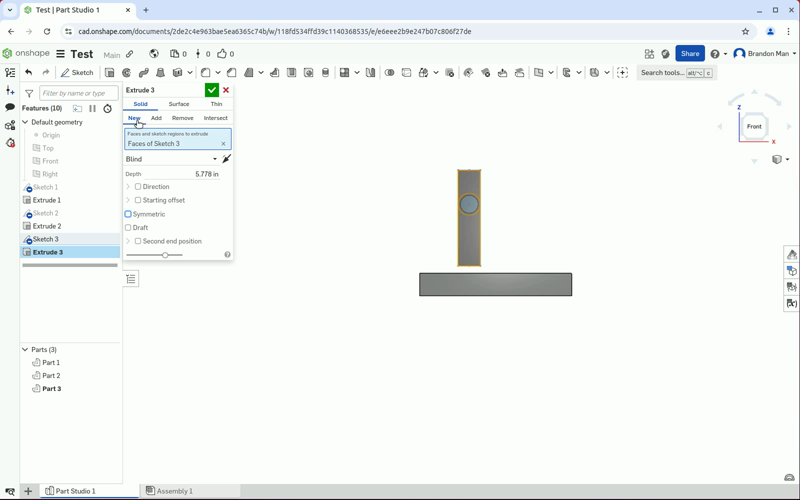
key(space)
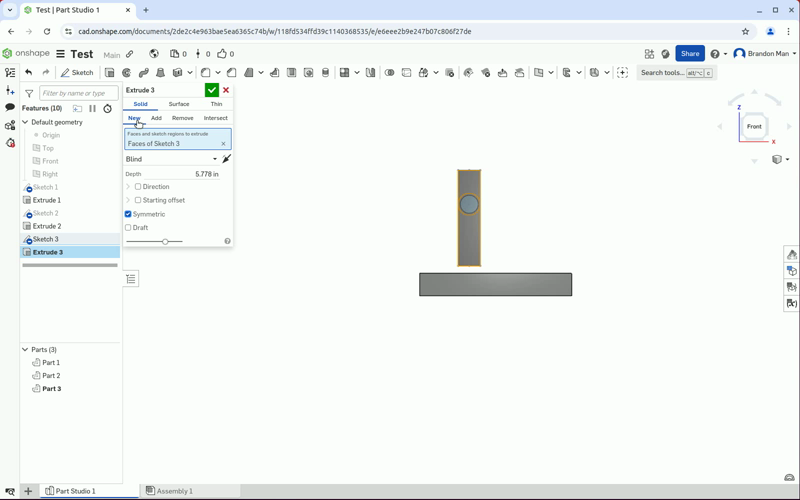
key(enter)
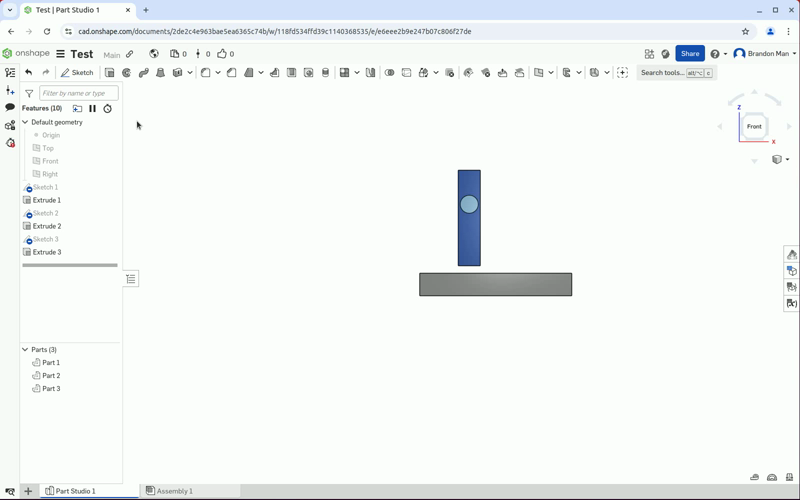
key(shift+h)
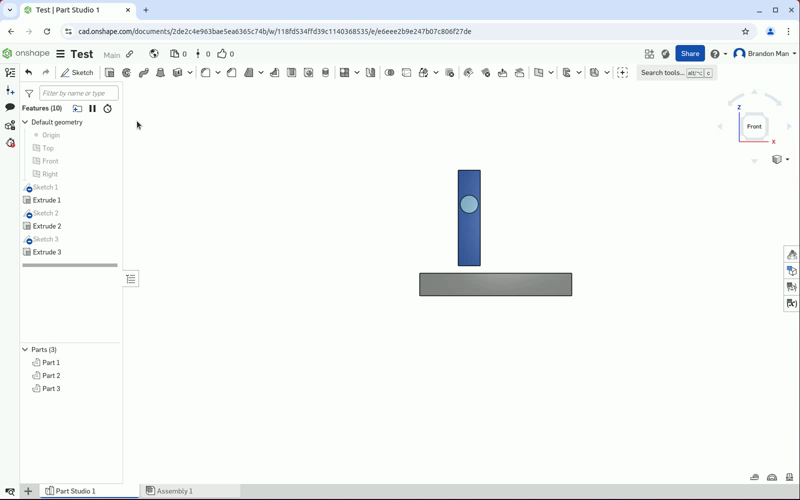
key(shift+h)
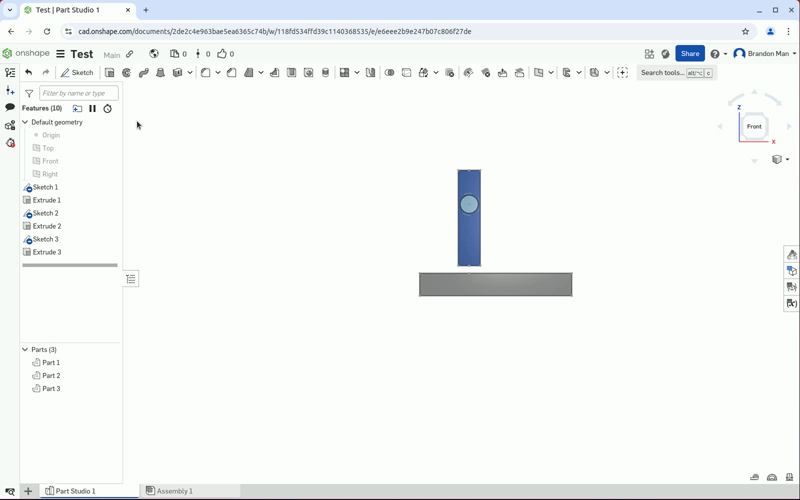
key(shift+7)
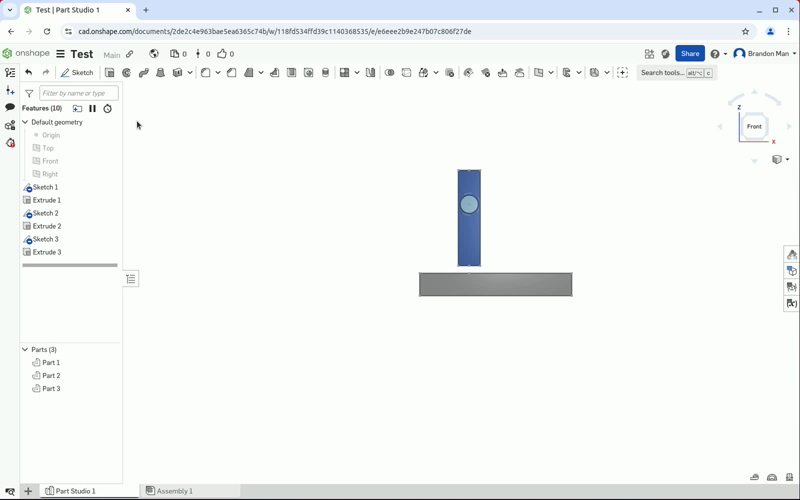
key(left, 2)
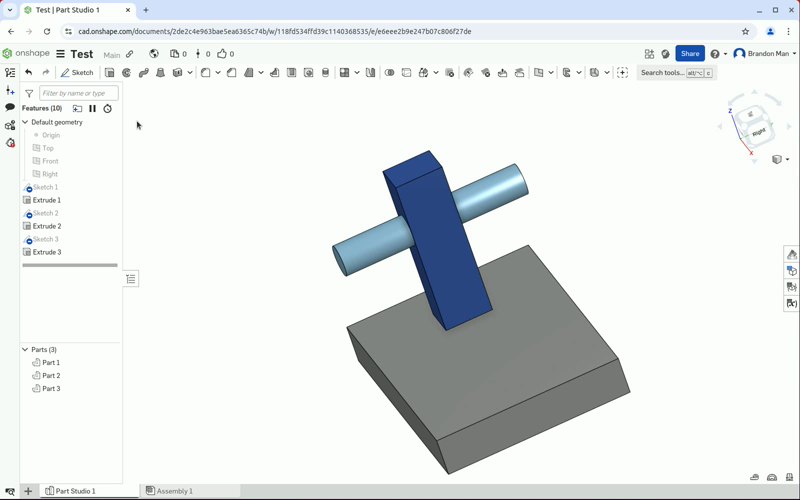
key(down, 2)
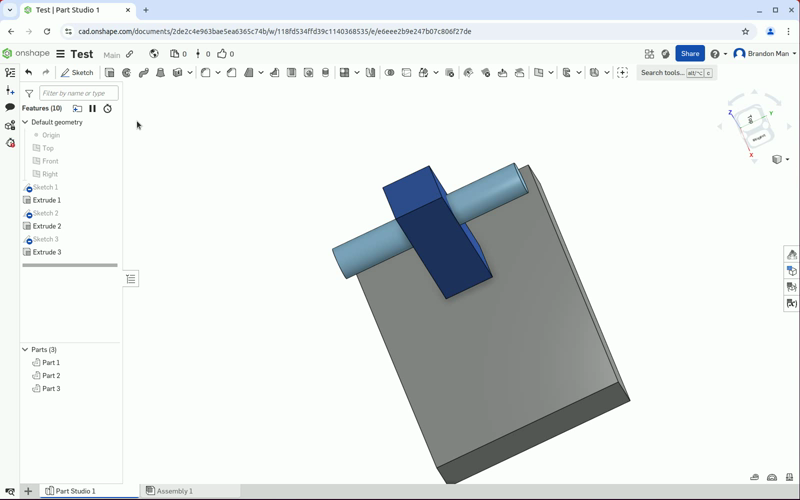
key(up, 2)
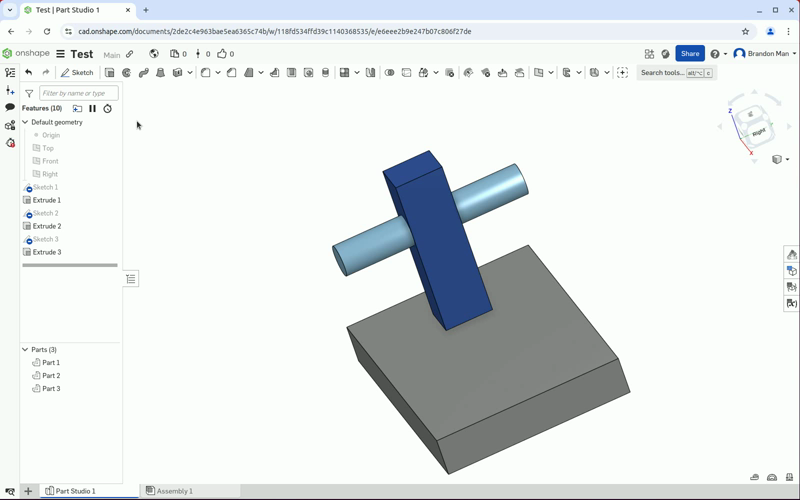
key(right, 2)
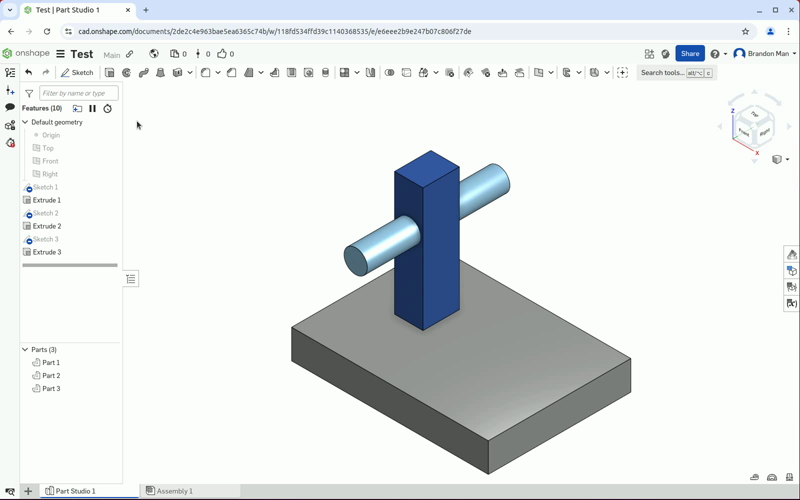
mouse_move(73, 189)
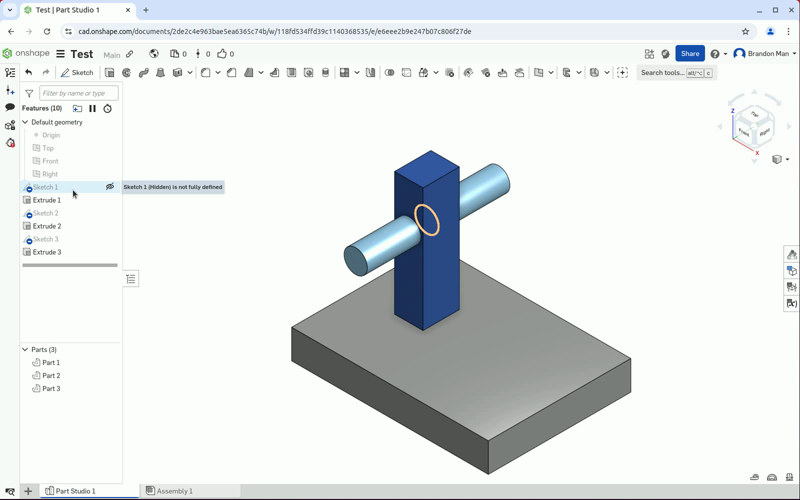
click(73, 189)